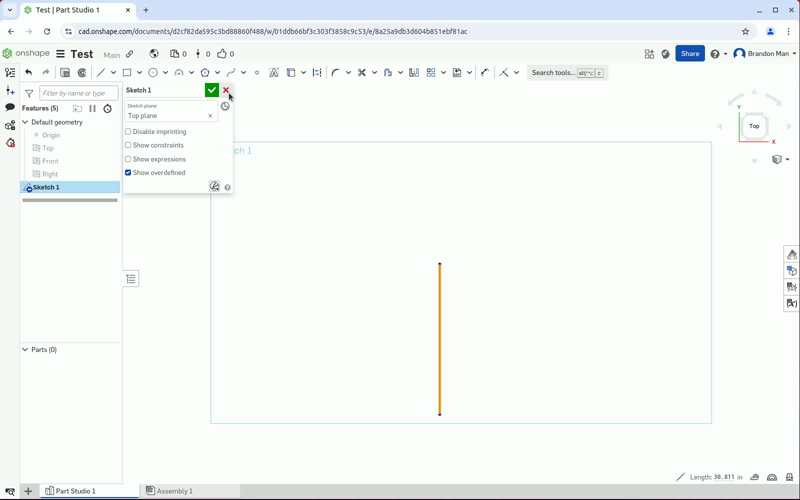
key(shift+h)
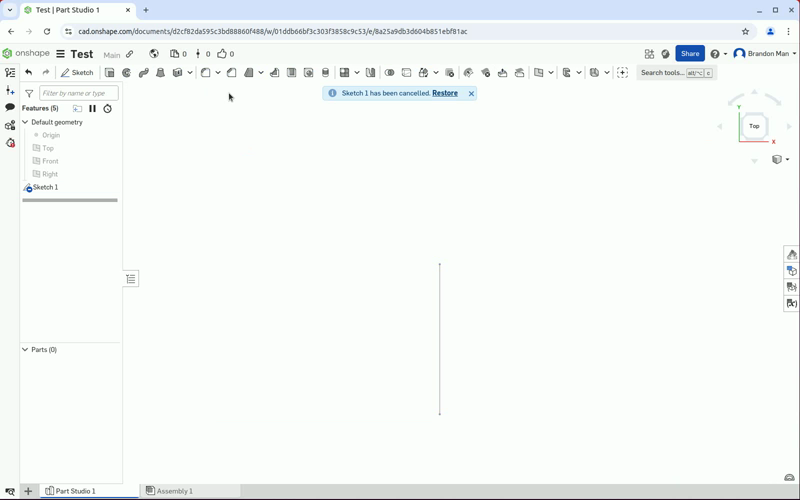
key(shift+s)
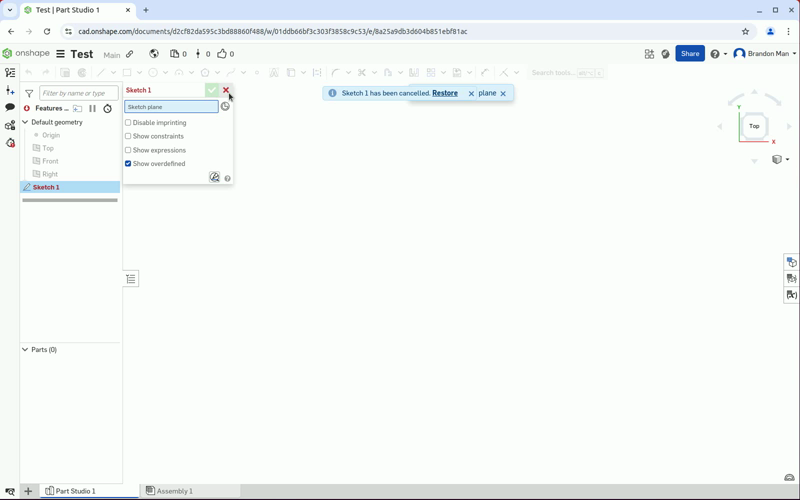
mouse_move(73, 150)
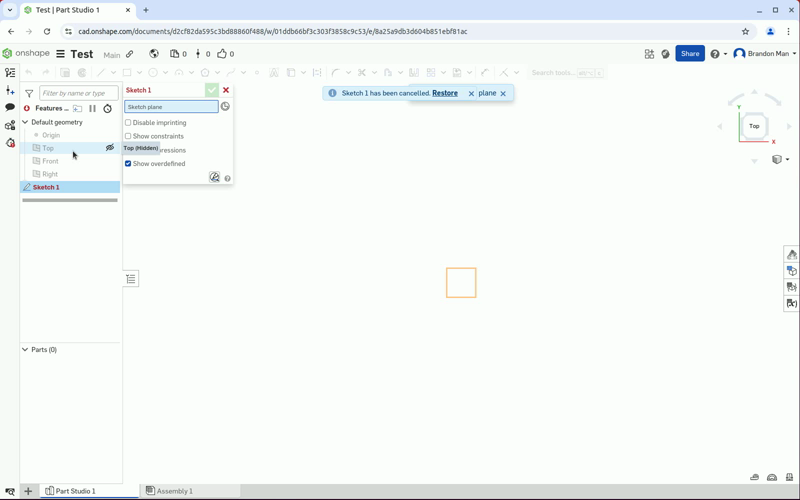
click(73, 150)
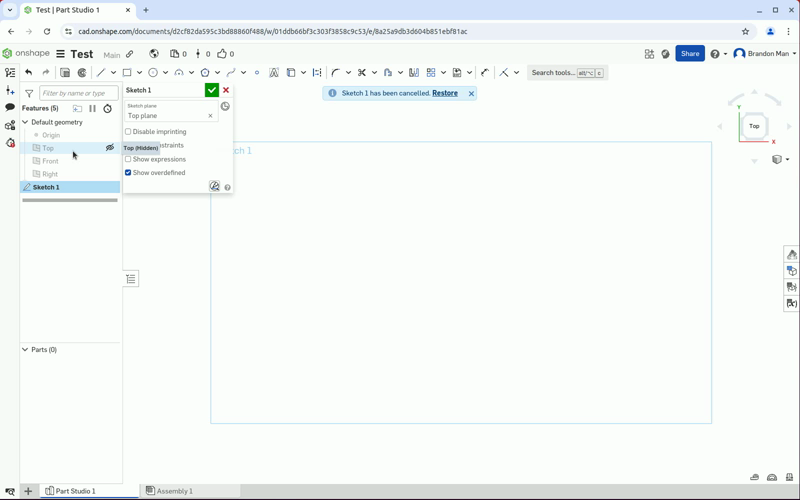
mouse_move(73, 352)
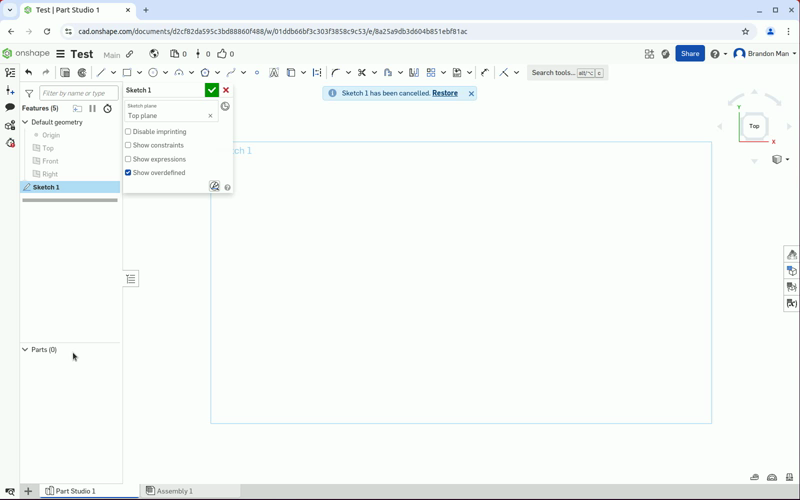
key(y)
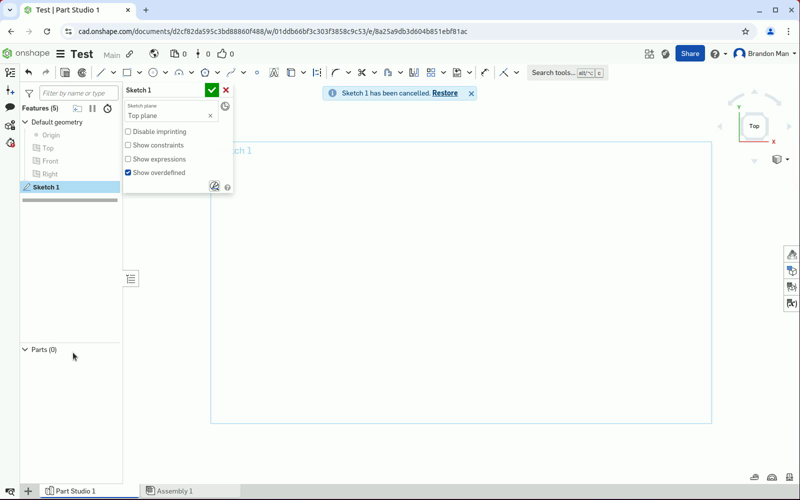
key(l)
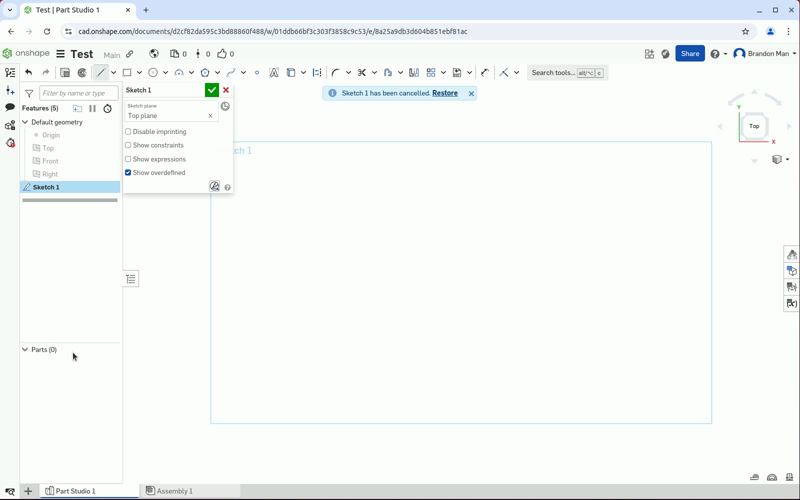
key_down(shift)
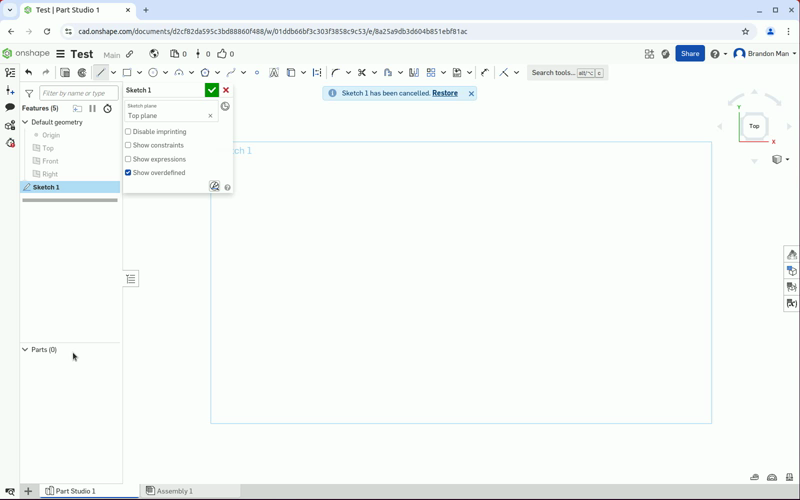
mouse_move(460, 282)
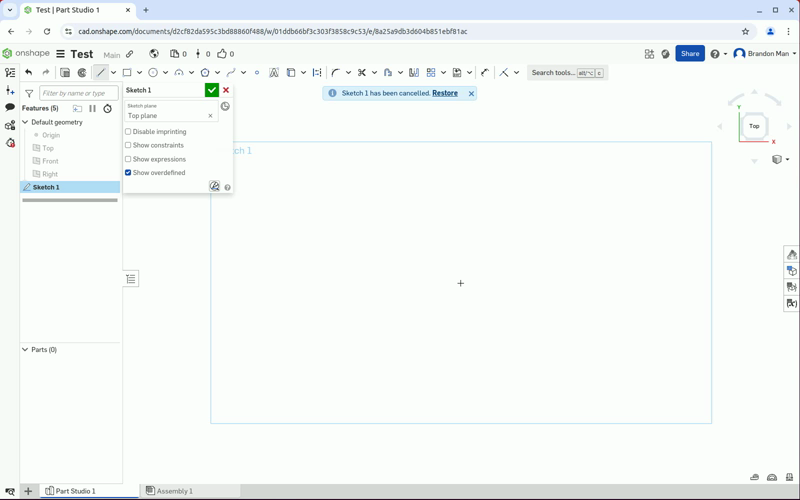
click(460, 282)
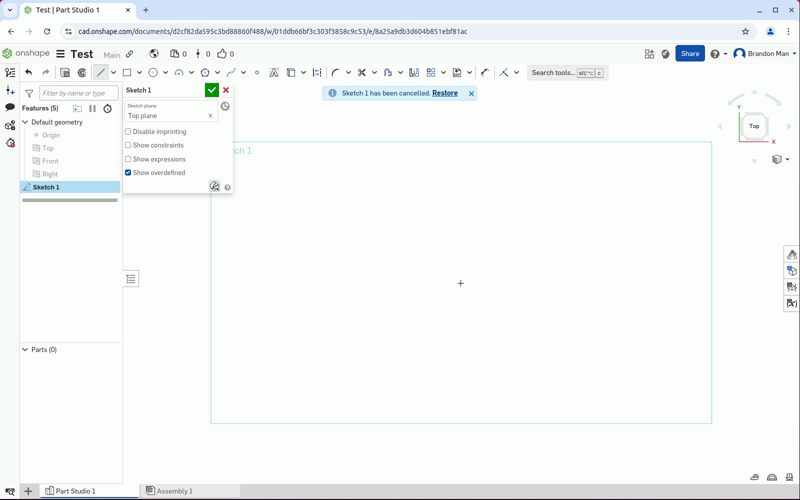
key_up(shift)
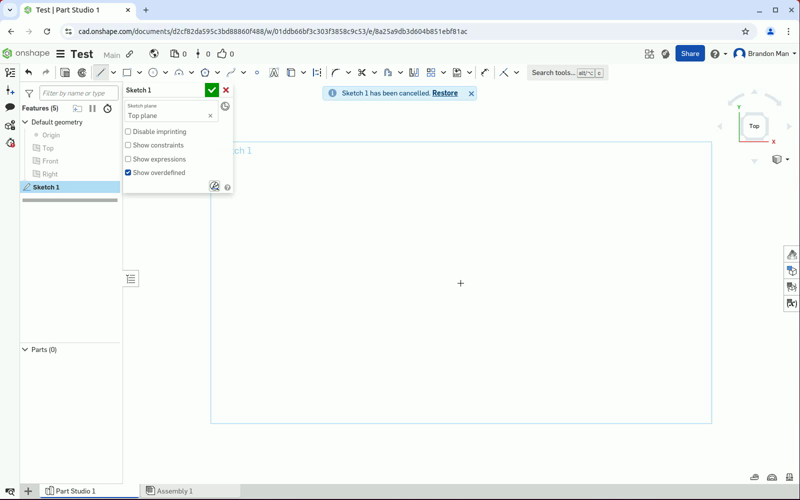
key_down(shift)
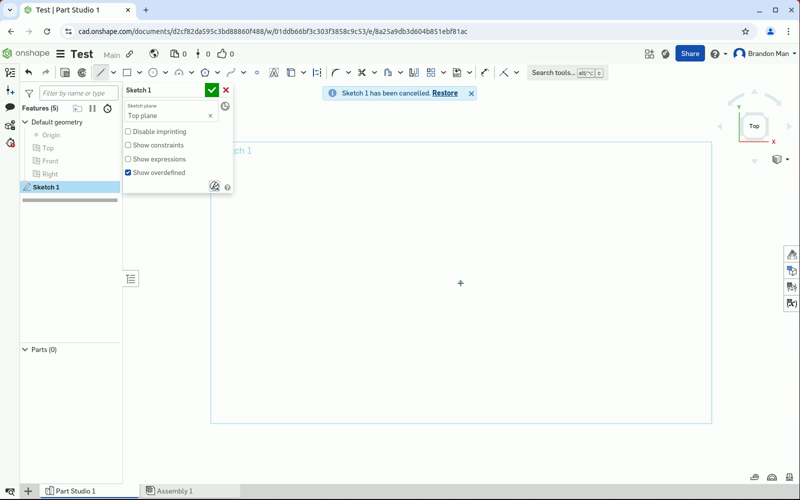
mouse_move(535, 282)
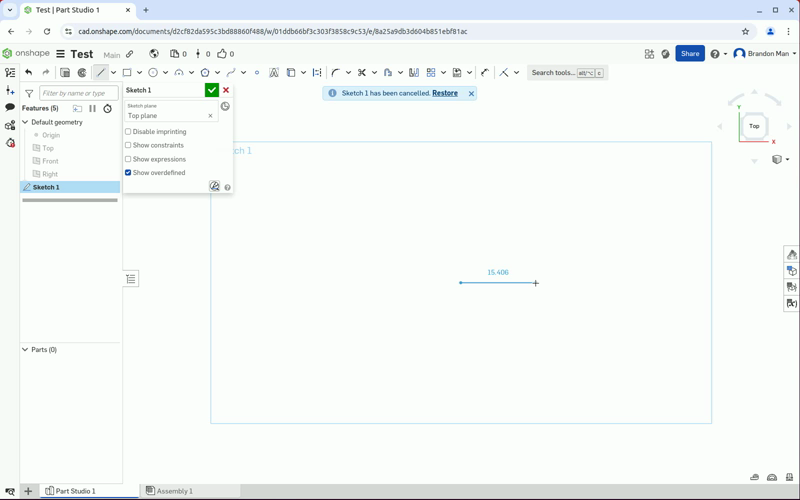
click(535, 282)
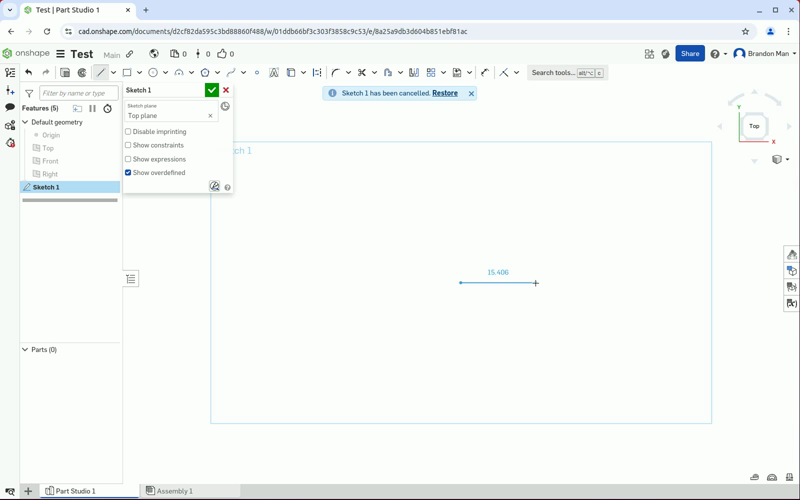
key_up(shift)
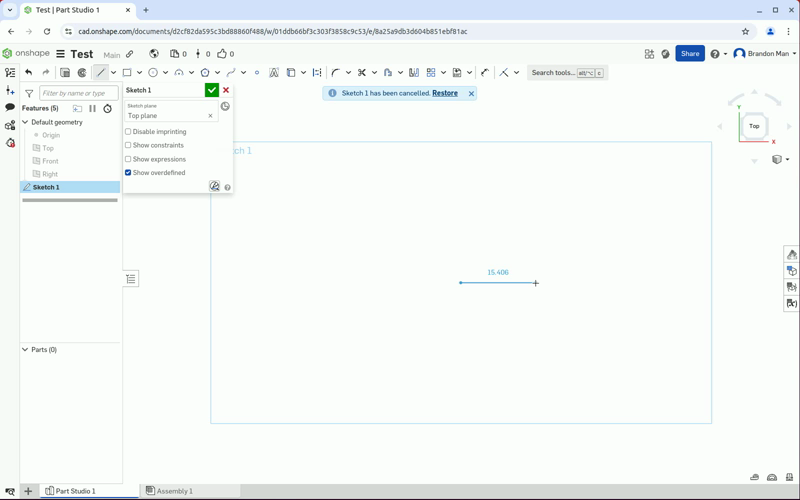
key_down(shift)
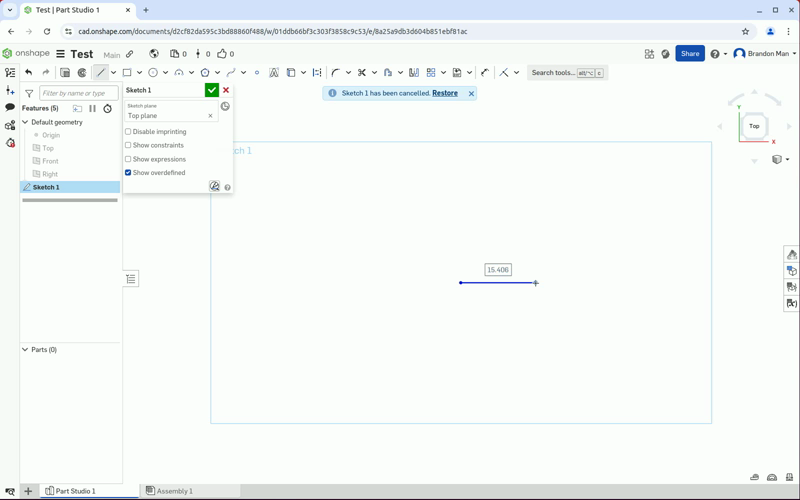
mouse_move(535, 170)
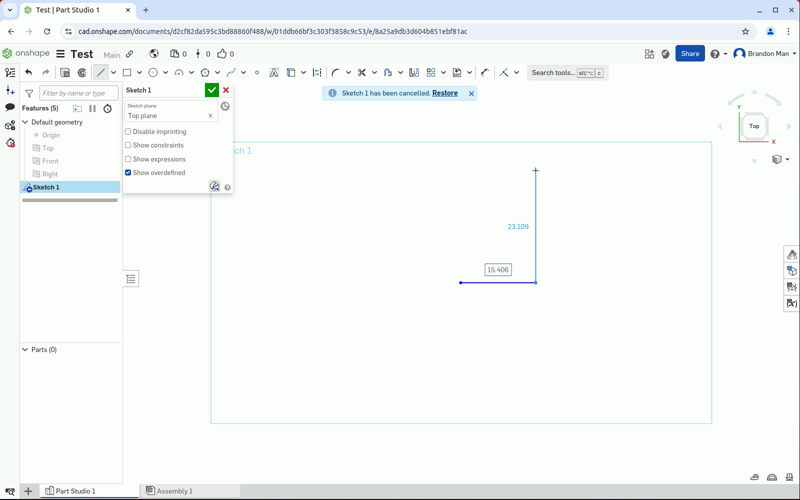
click(535, 170)
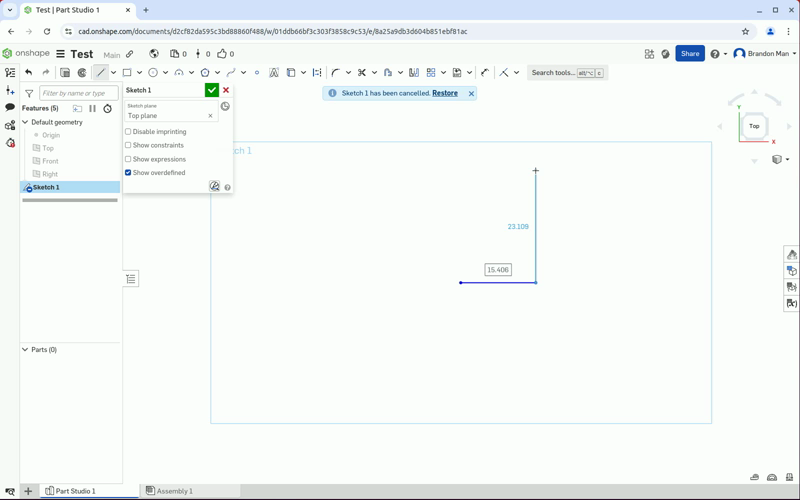
key_up(shift)
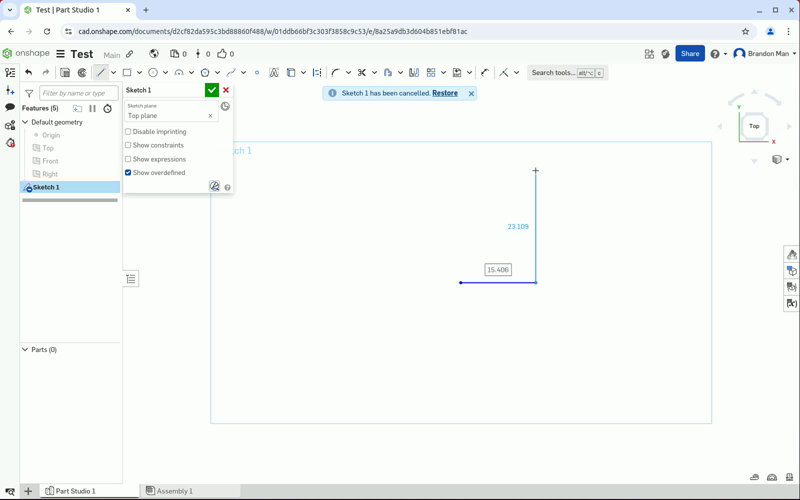
key_down(shift)
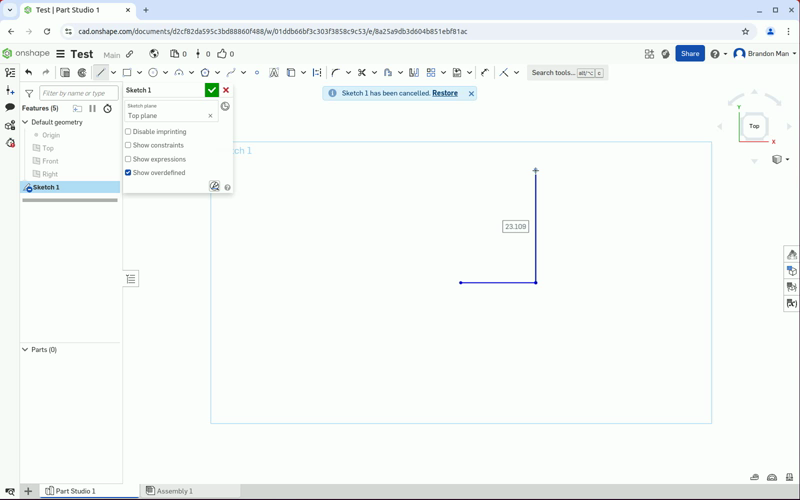
mouse_move(460, 170)
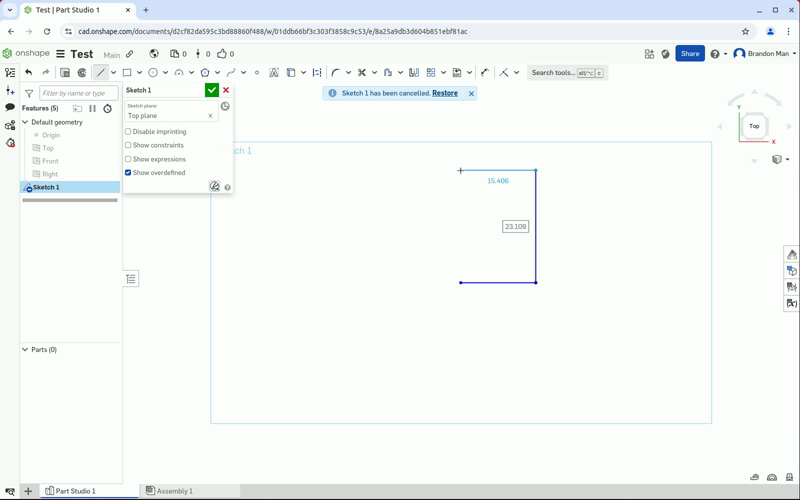
click(460, 170)
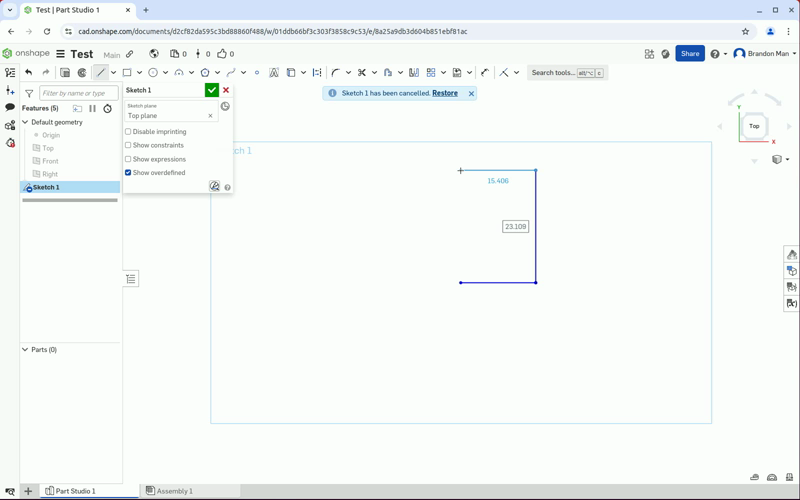
key_up(shift)
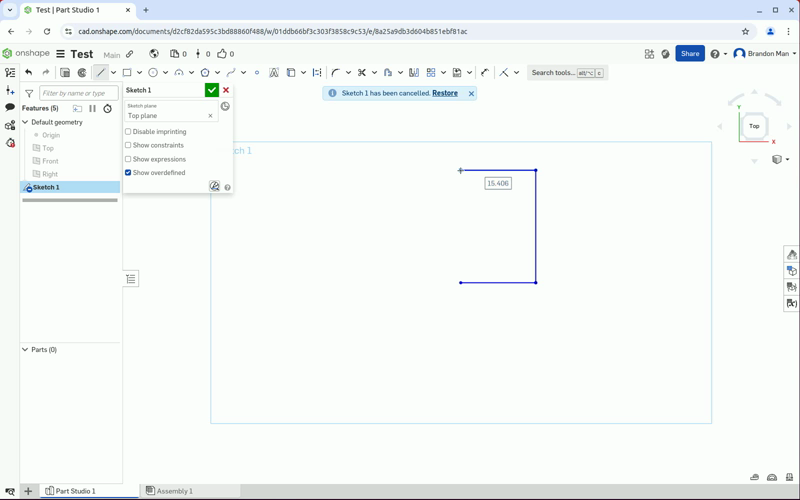
key_down(shift)
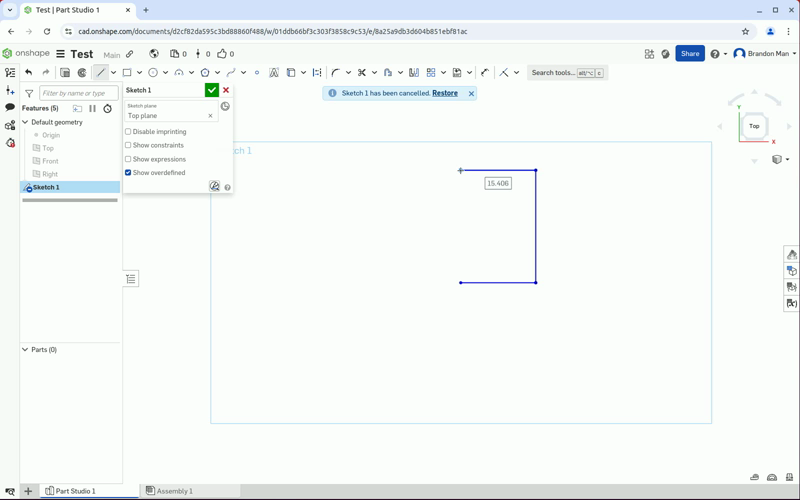
mouse_move(460, 282)
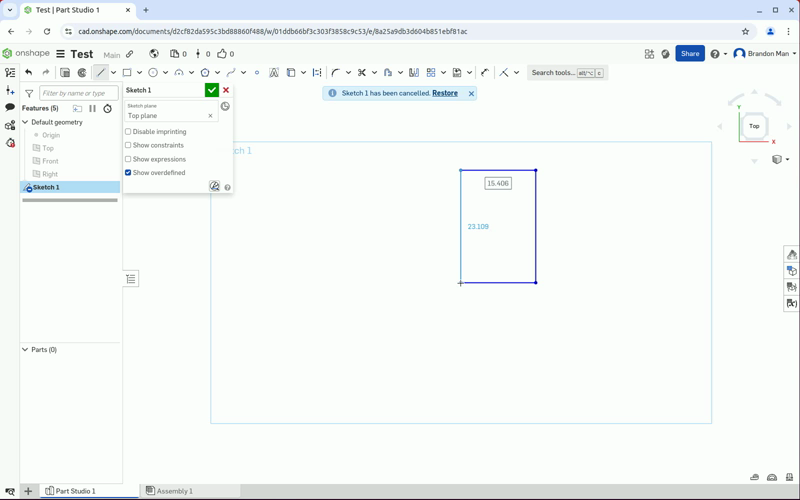
key_up(shift)
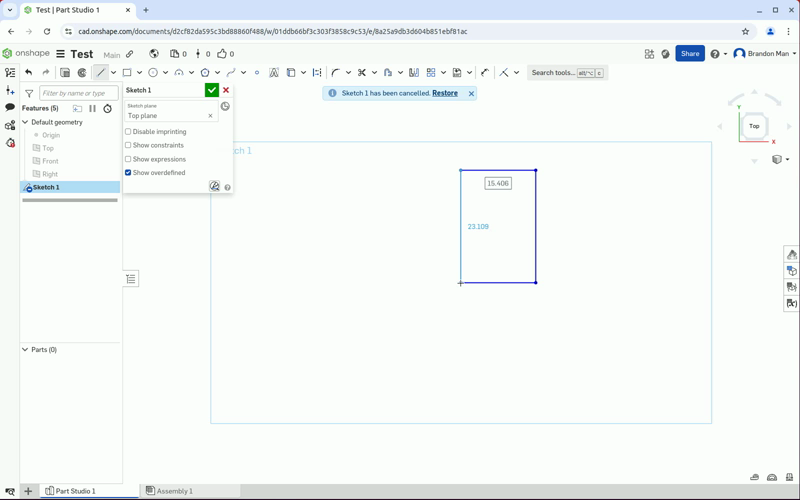
click(460, 282)
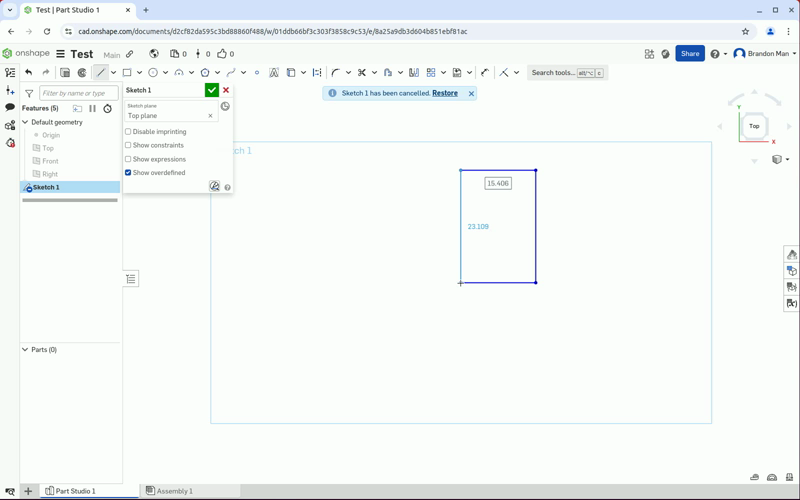
key(esc)
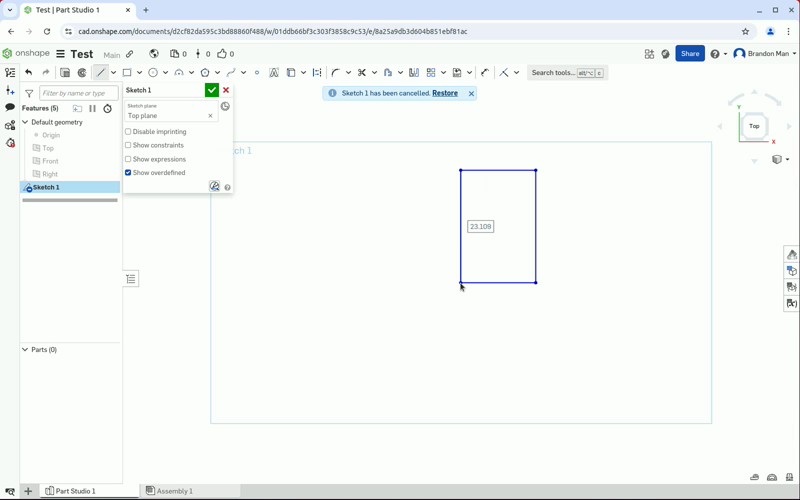
mouse_move(486, 183)
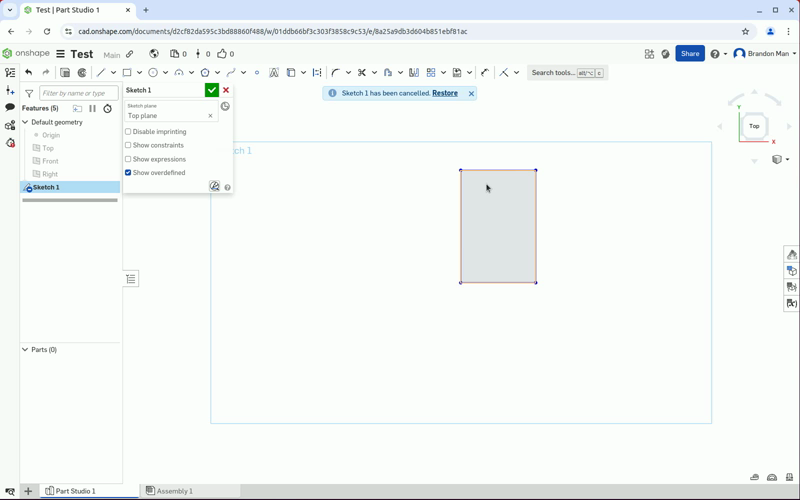
click(486, 183)
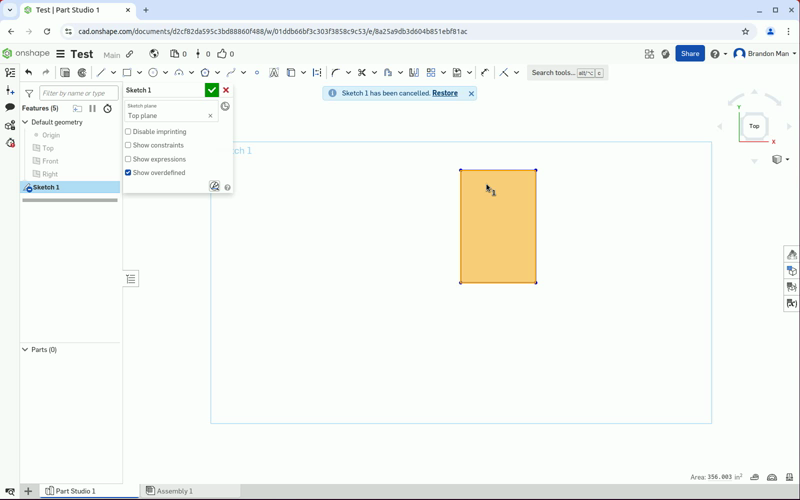
mouse_move(73, 352)
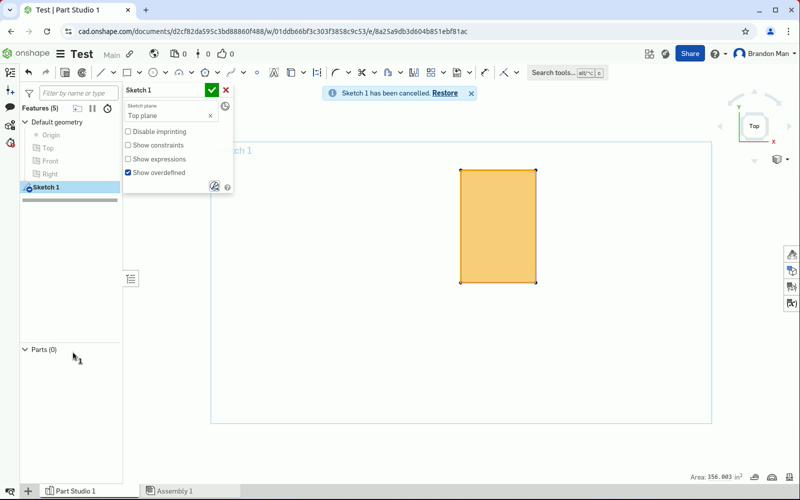
key(shift+y)
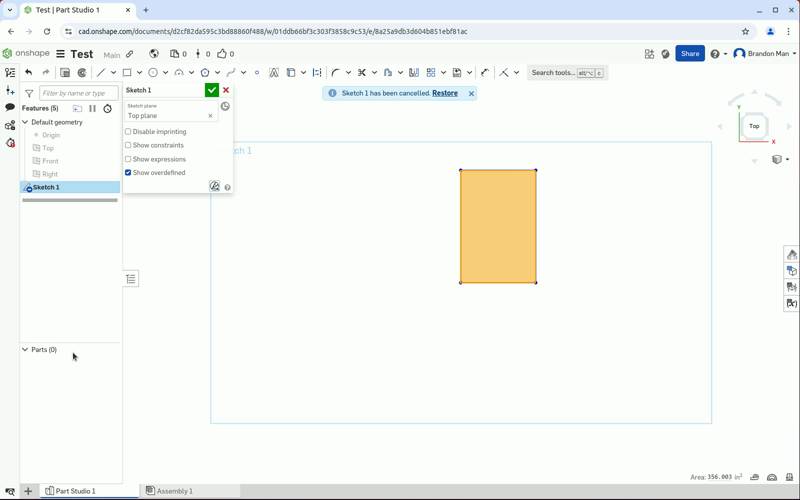
key(shift+e)
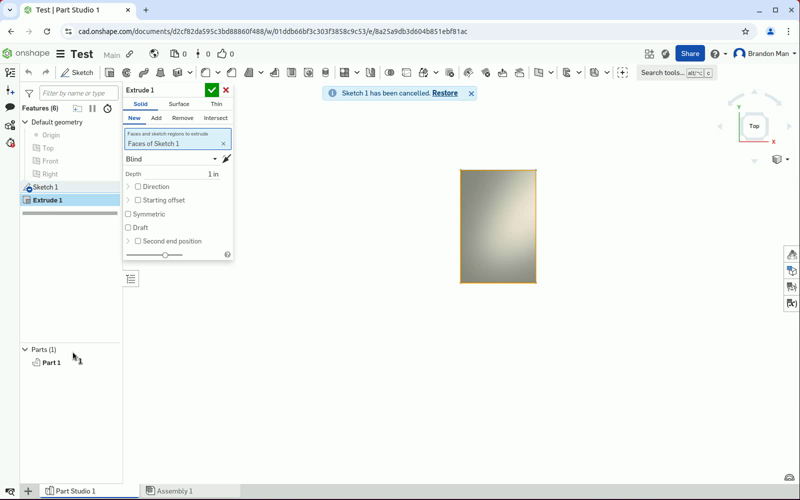
mouse_move(143, 106)
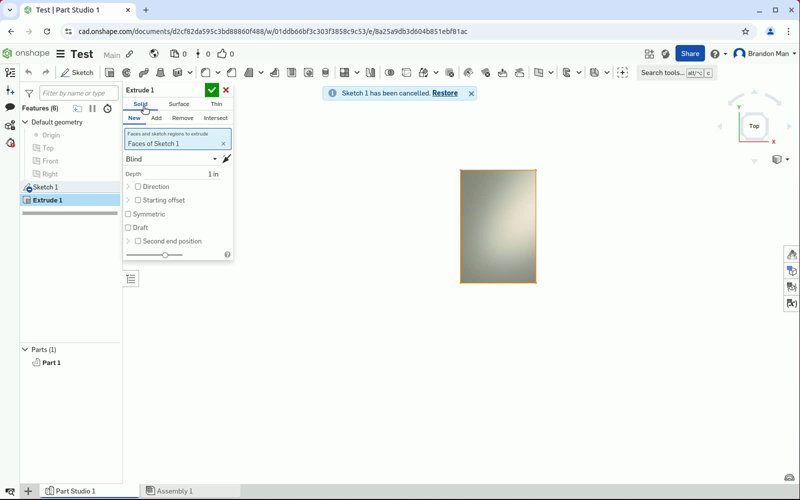
click(143, 106)
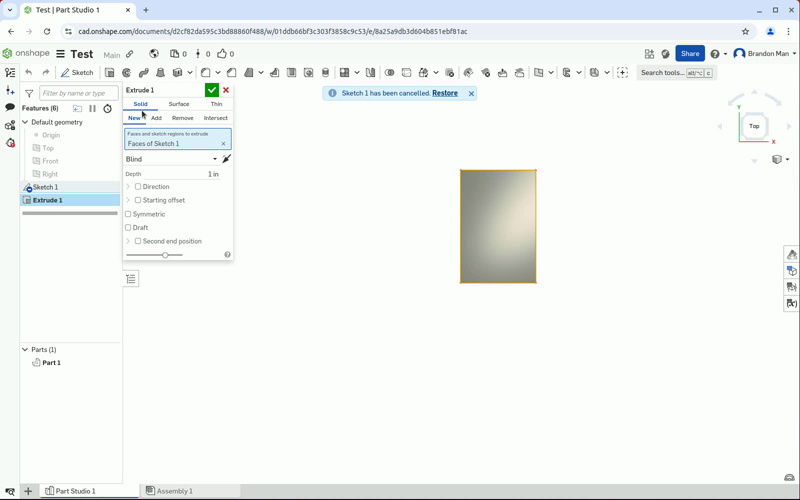
mouse_move(137, 120)
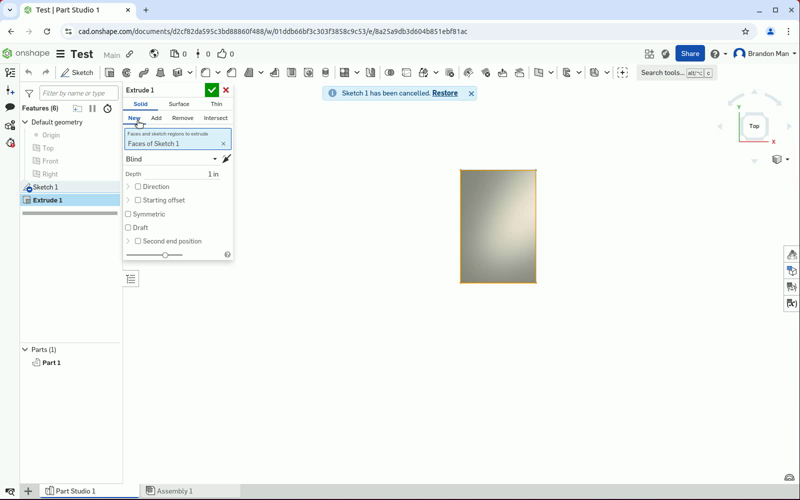
click(137, 120)
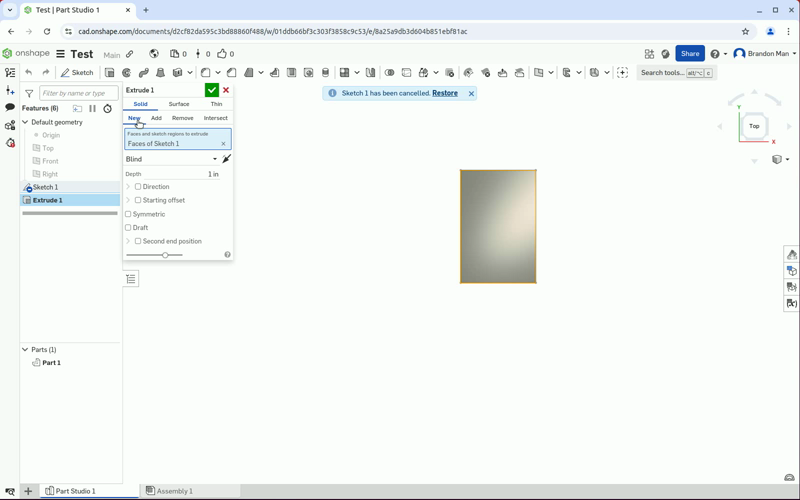
key(tab, 4)
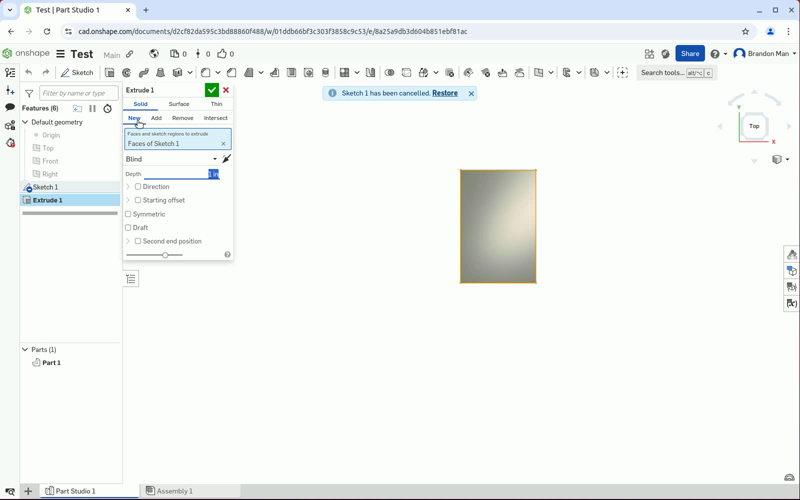
text(9.147)
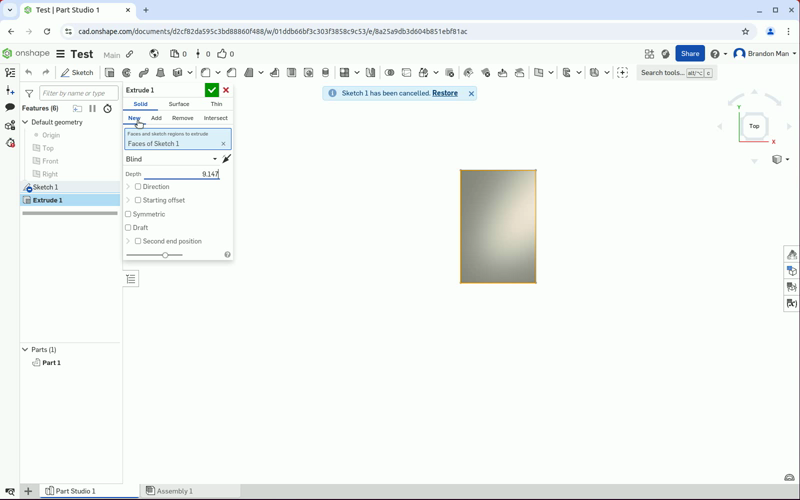
key(enter)
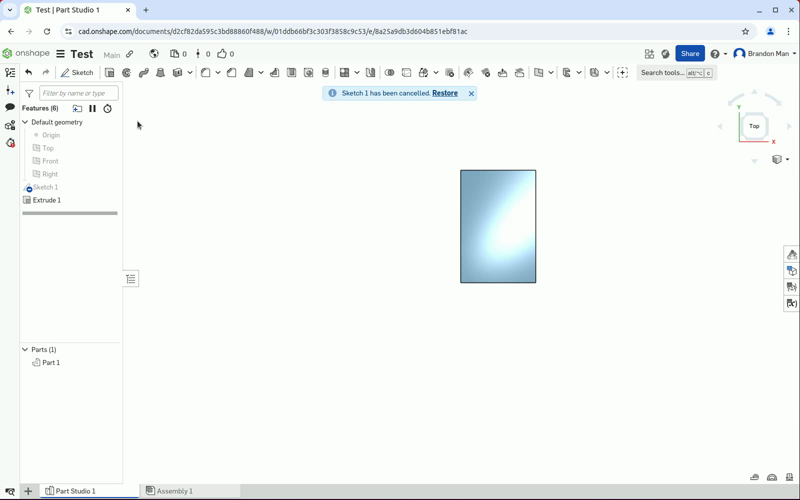
key(shift+h)
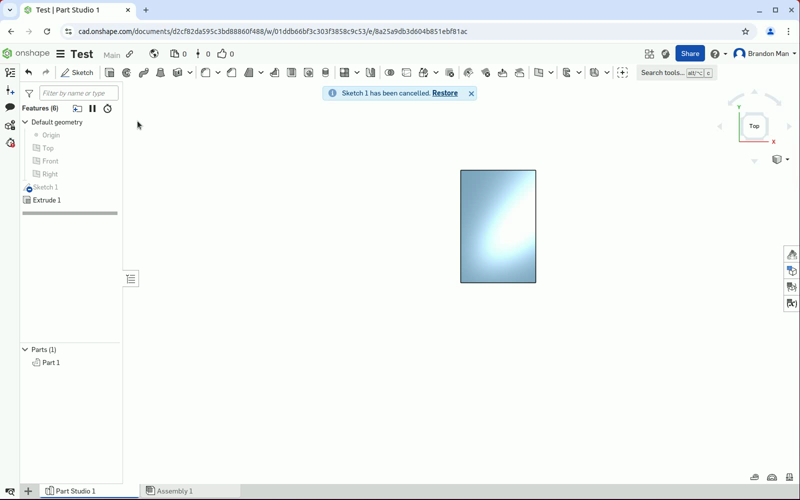
key(shift+h)
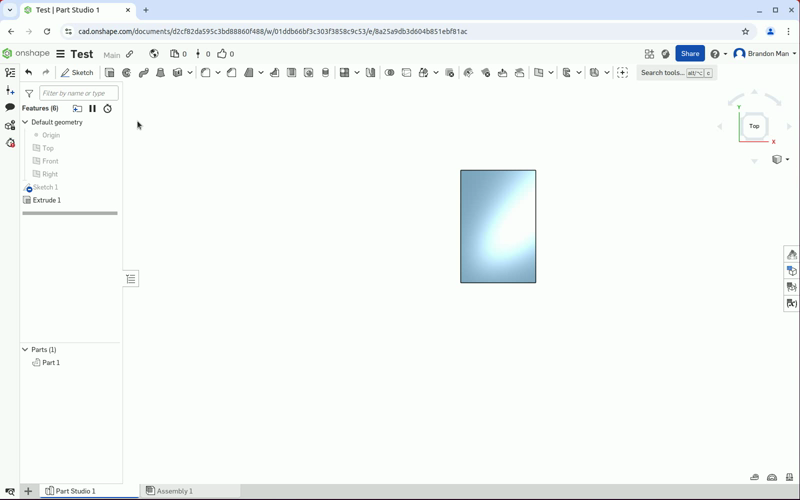
mouse_move(73, 189)
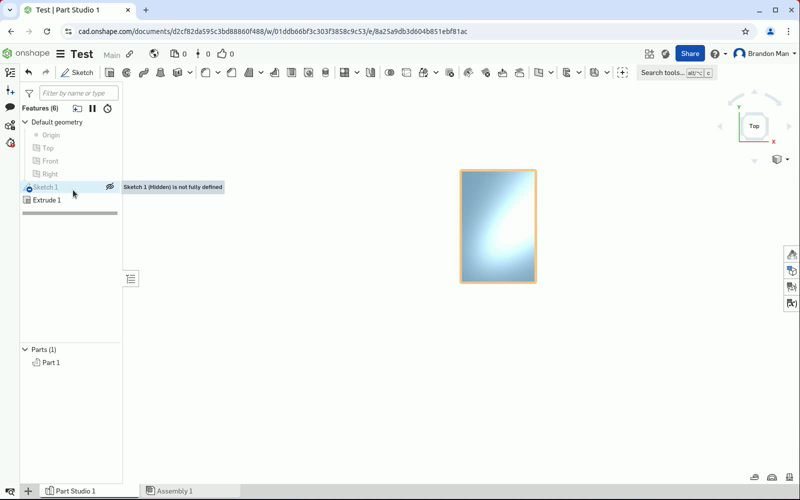
click(73, 189)
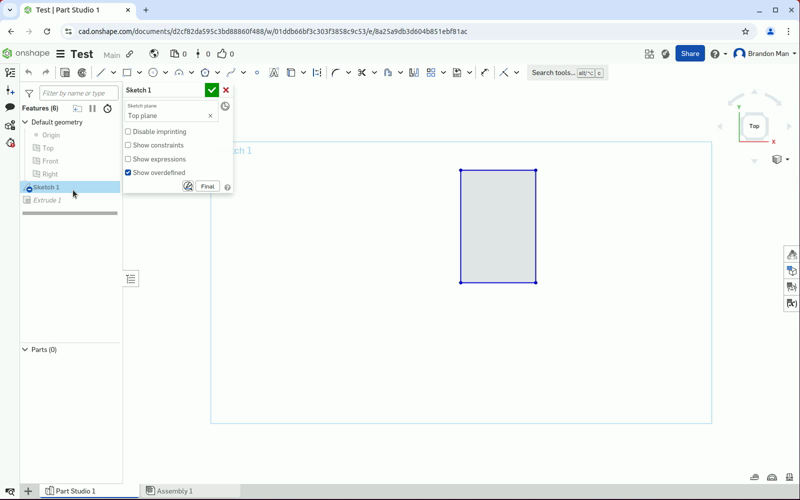
mouse_move(229, 92)
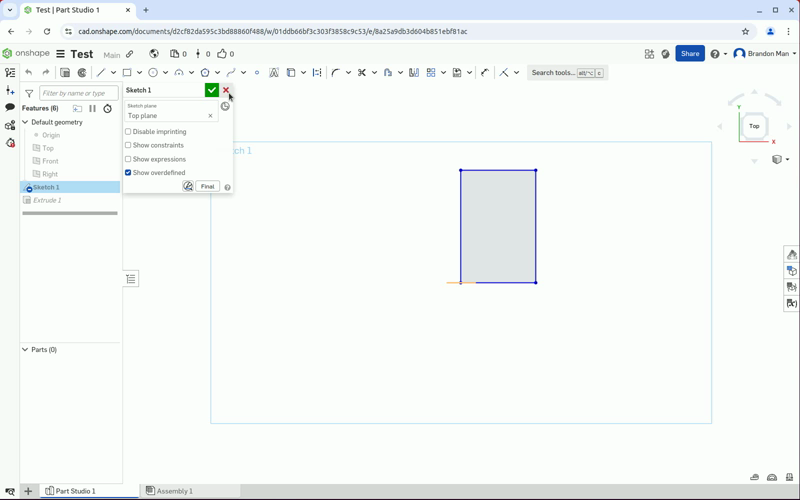
click(229, 92)
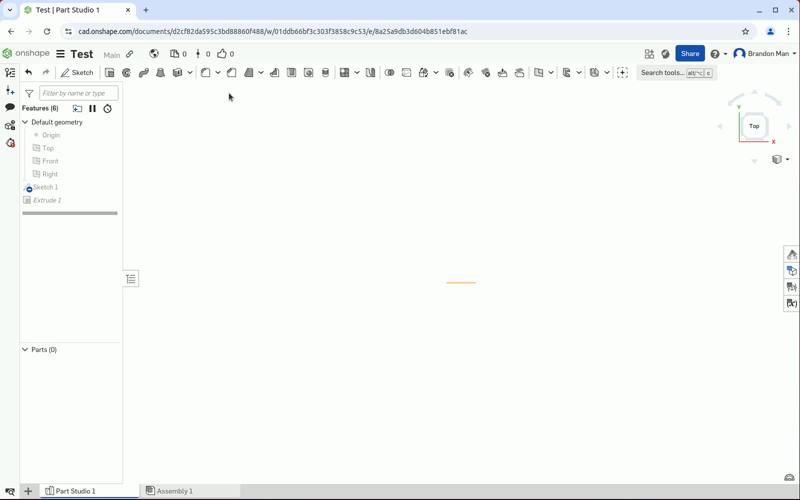
mouse_move(541, 75)
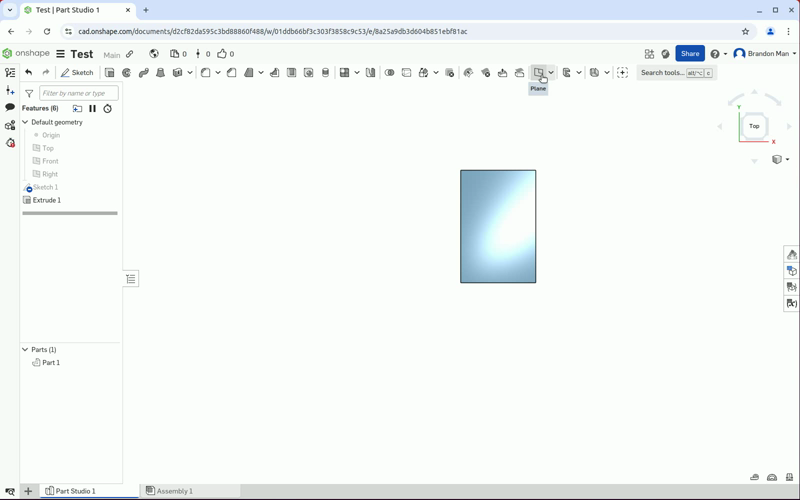
click(541, 75)
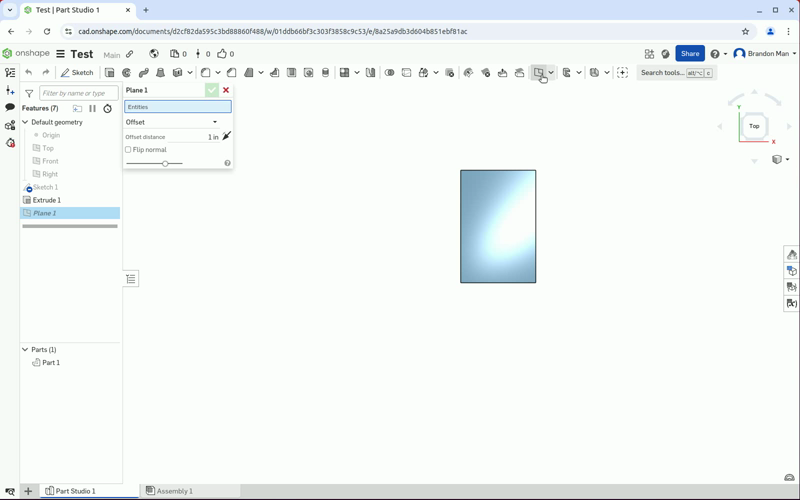
mouse_move(73, 150)
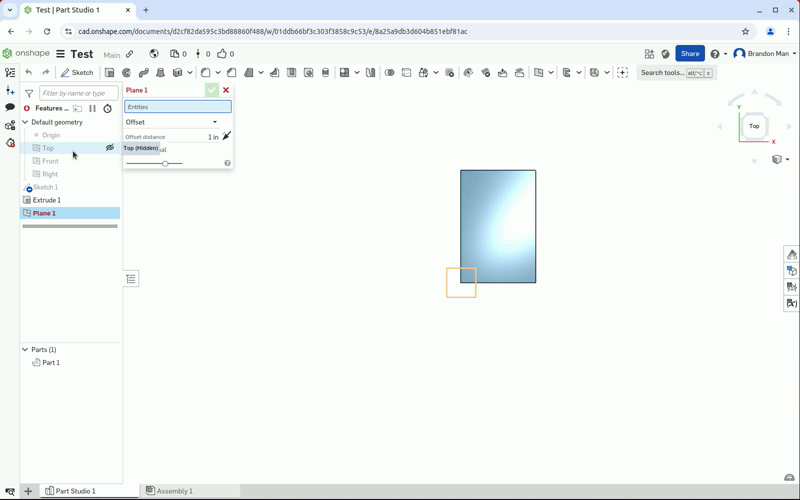
click(73, 150)
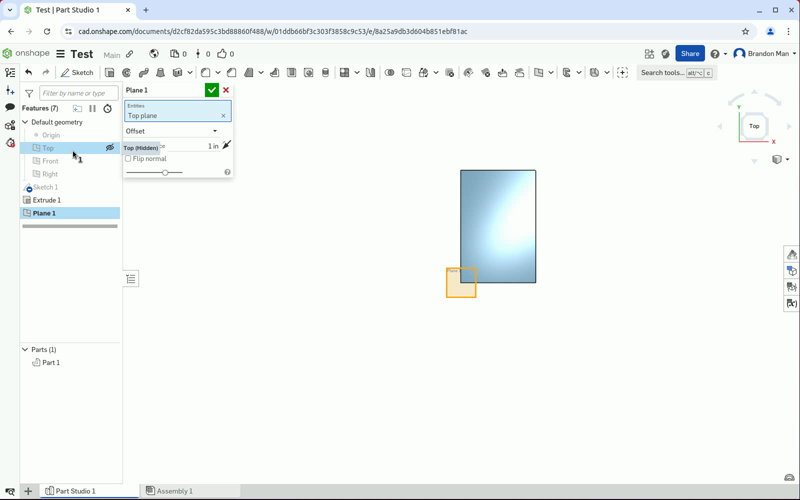
key(tab, 2)
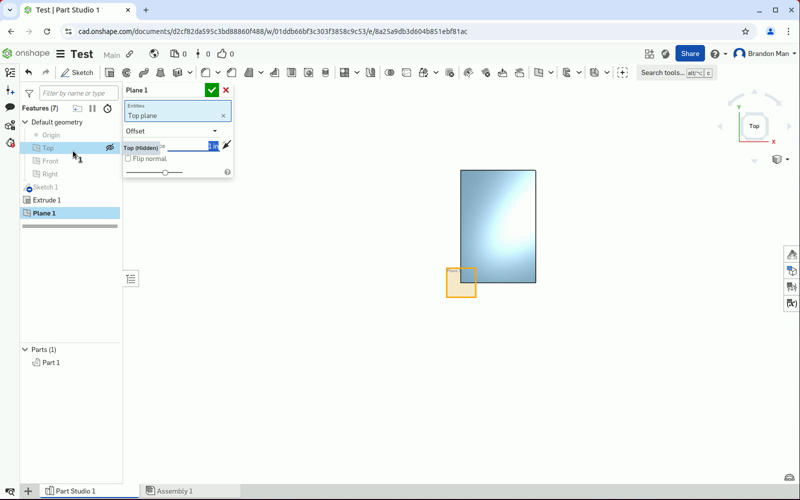
text(9.151)
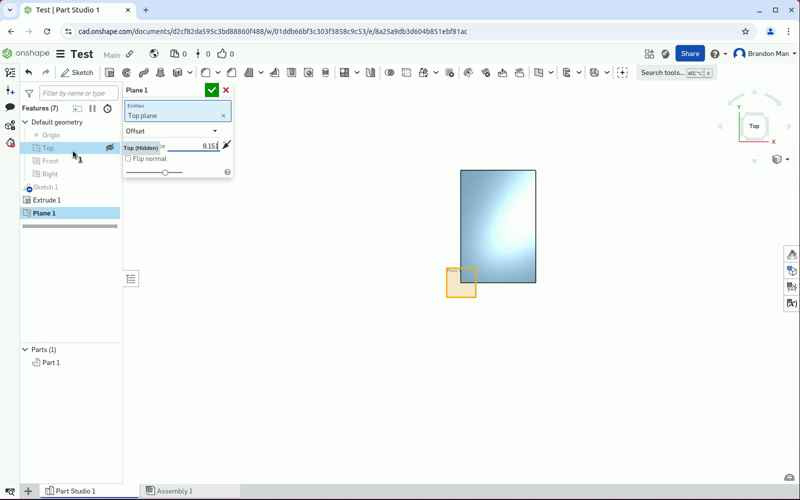
key(enter, 2)
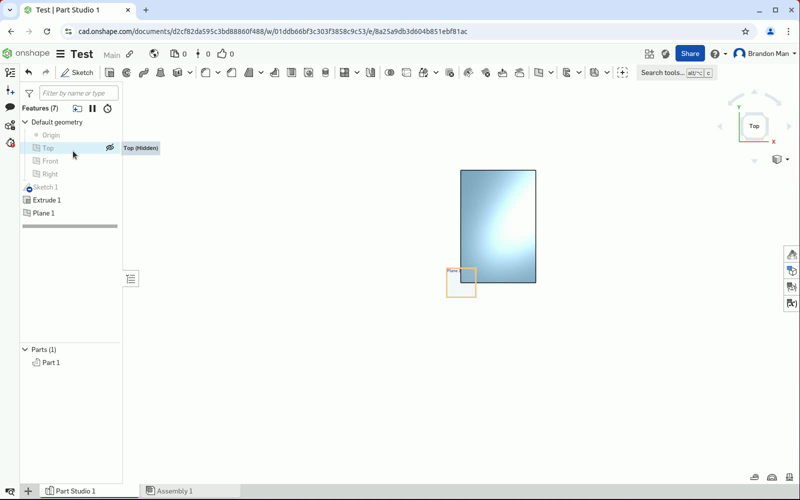
key(shift+s)
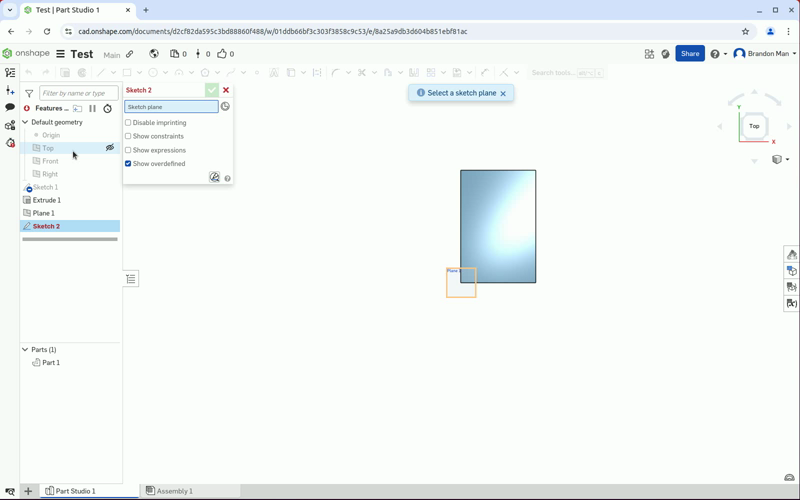
mouse_move(73, 215)
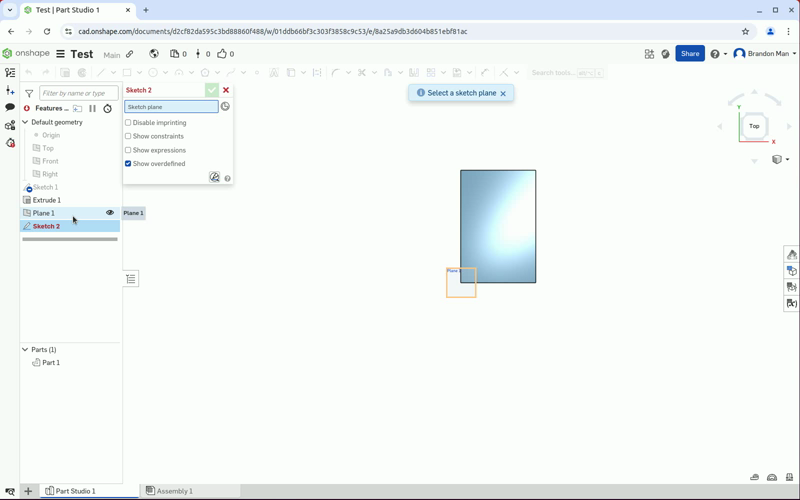
click(73, 215)
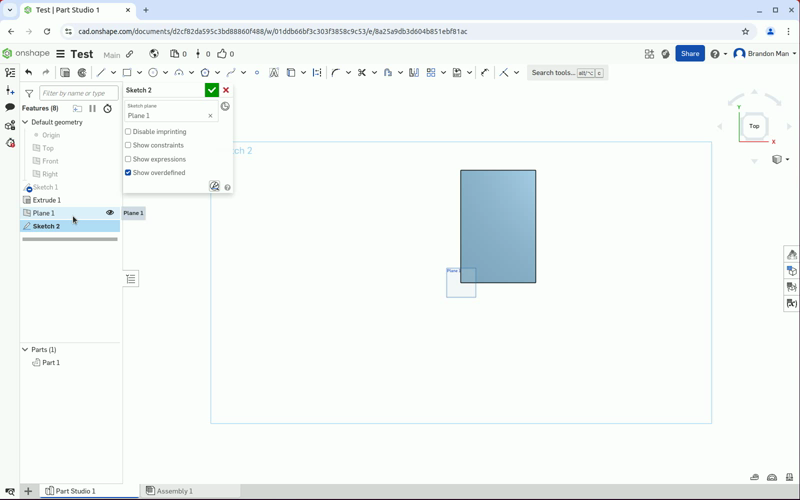
mouse_move(73, 352)
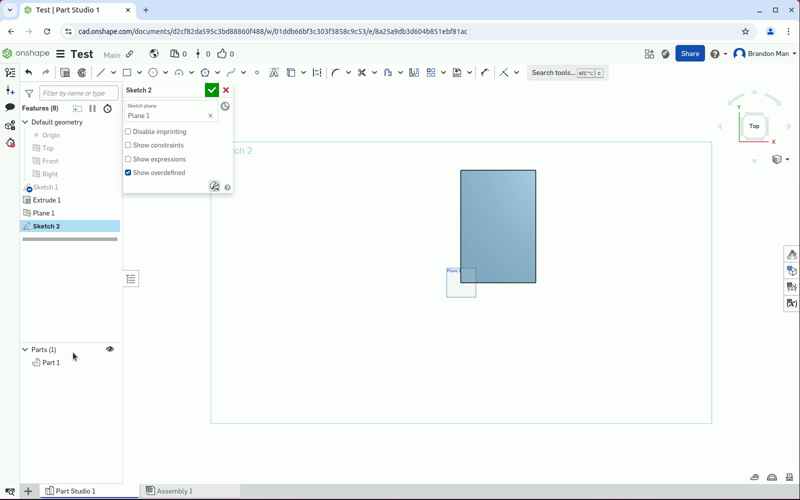
key(y)
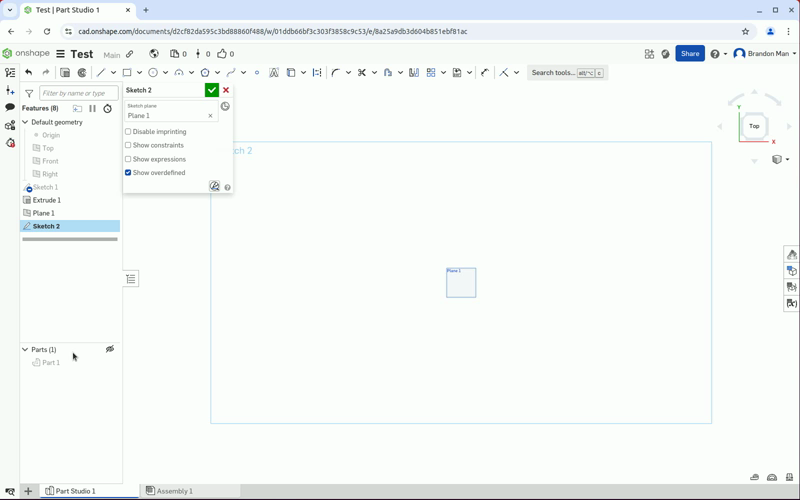
key(l)
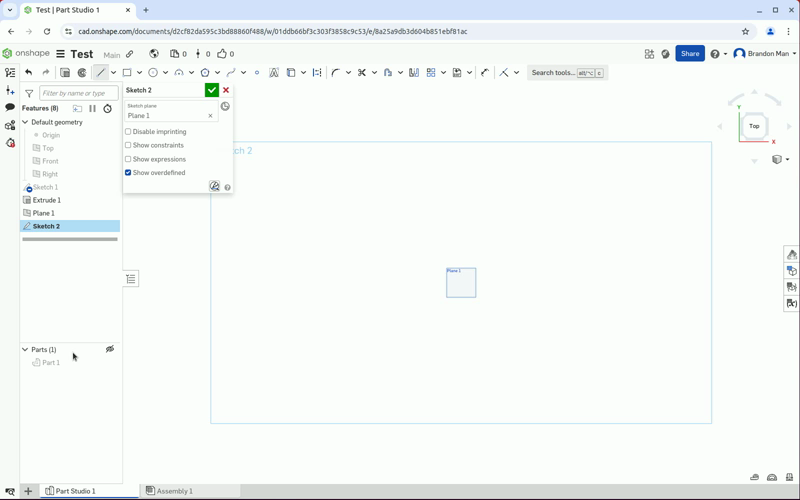
key_down(shift)
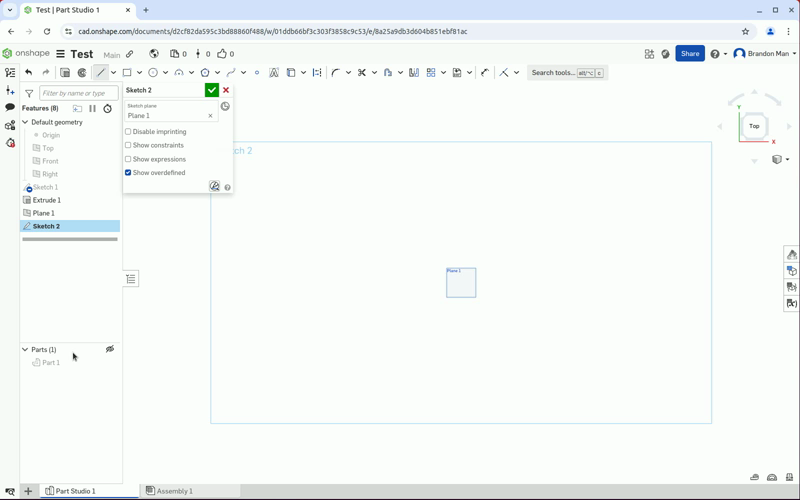
mouse_move(460, 282)
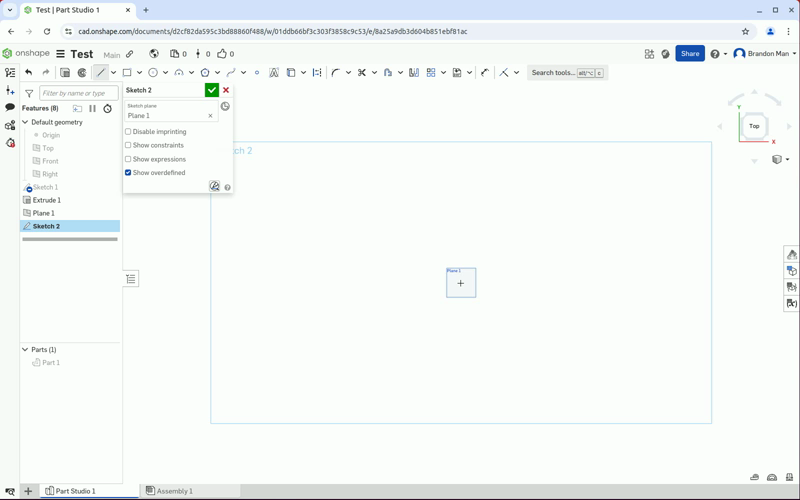
click(460, 282)
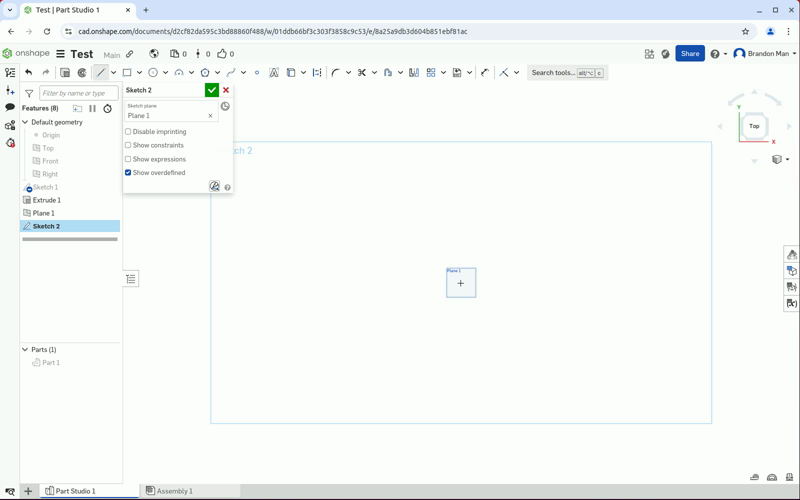
key_up(shift)
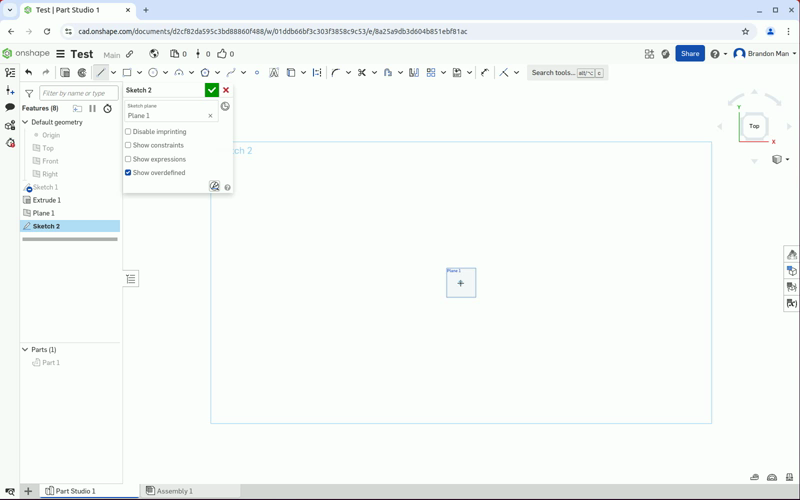
key_down(shift)
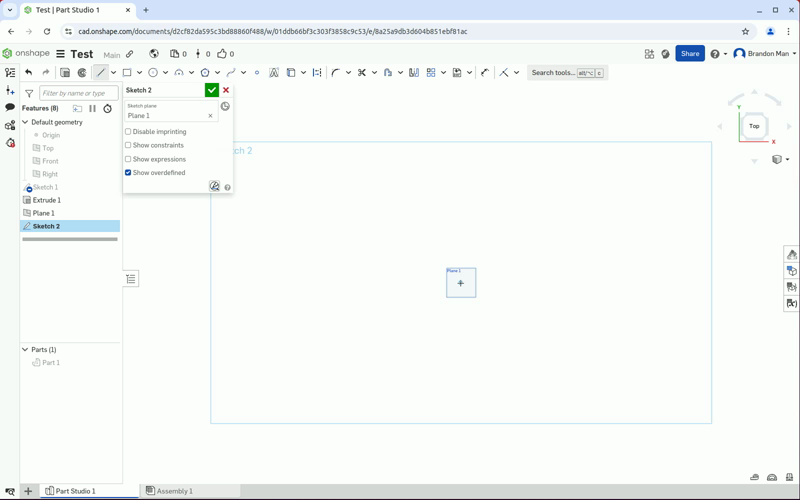
mouse_move(490, 282)
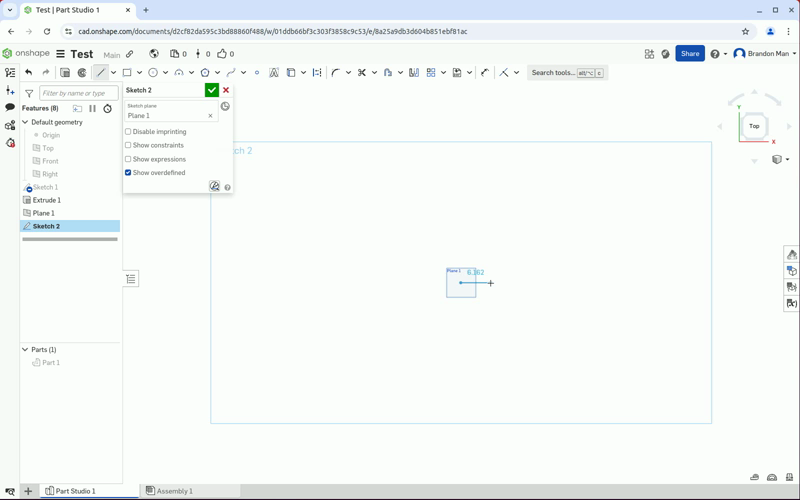
mouse_move(483, 282)
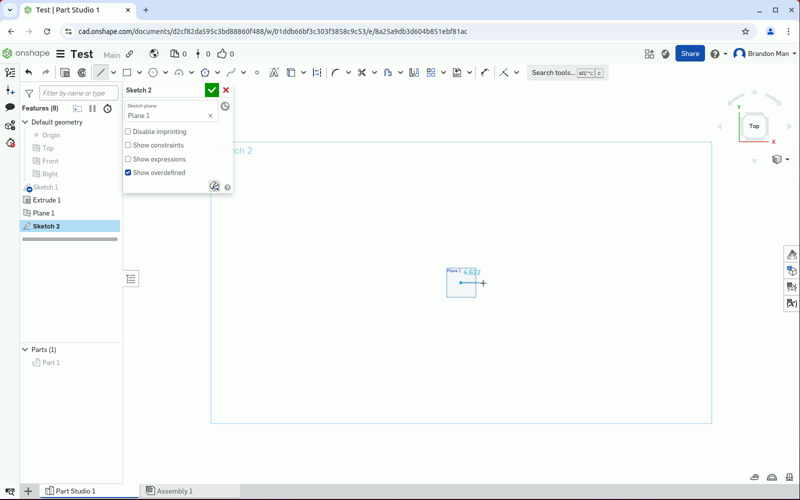
click(483, 282)
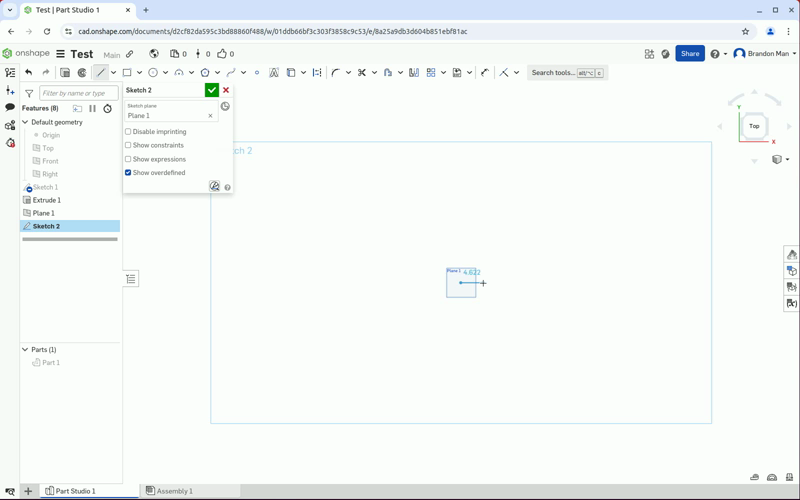
key_up(shift)
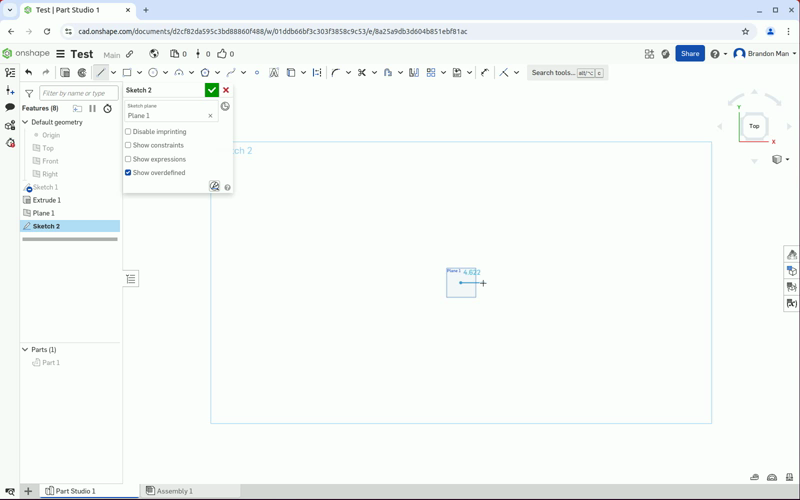
key_down(shift)
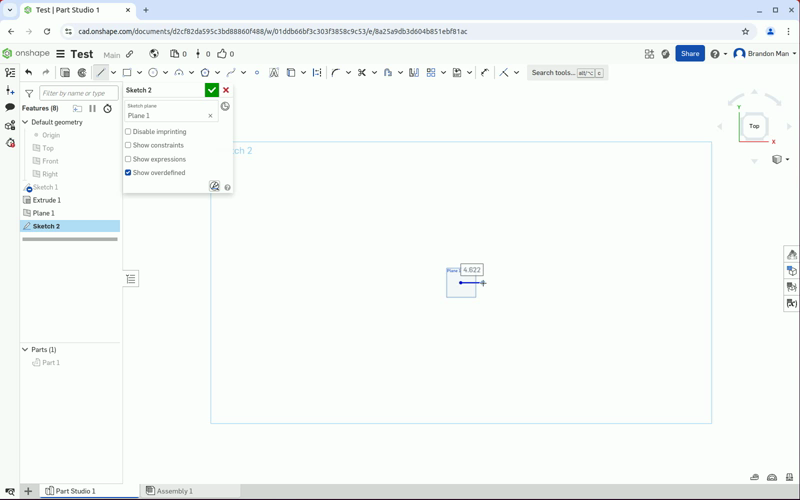
mouse_move(483, 170)
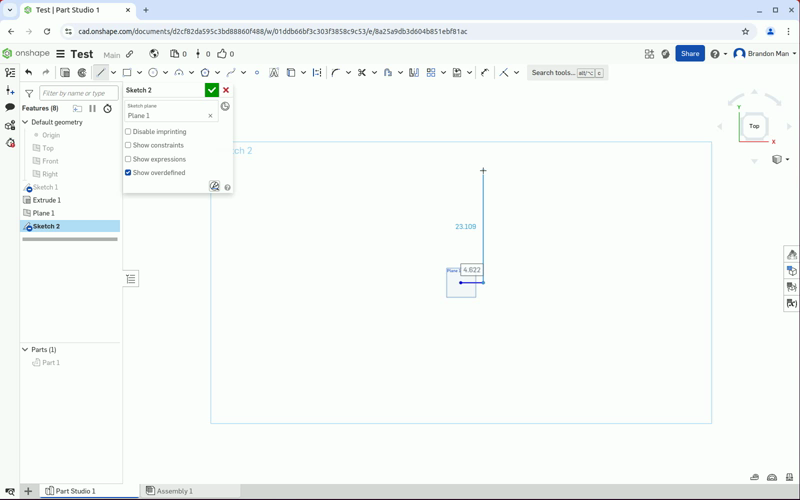
click(483, 170)
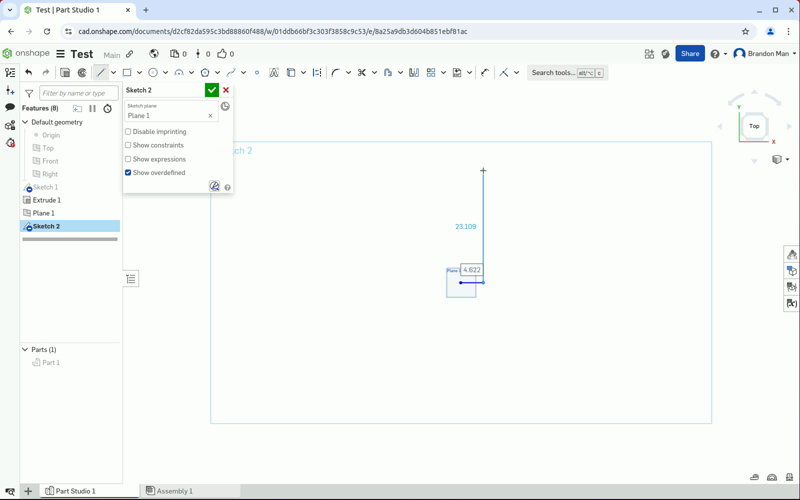
key_up(shift)
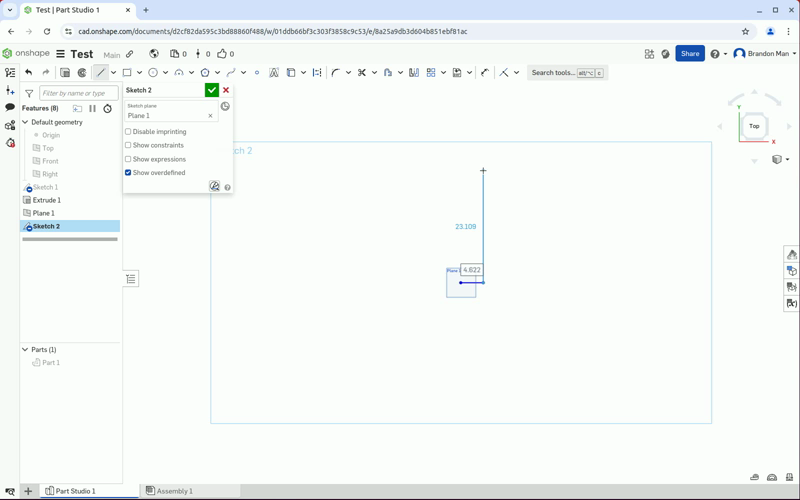
key_down(shift)
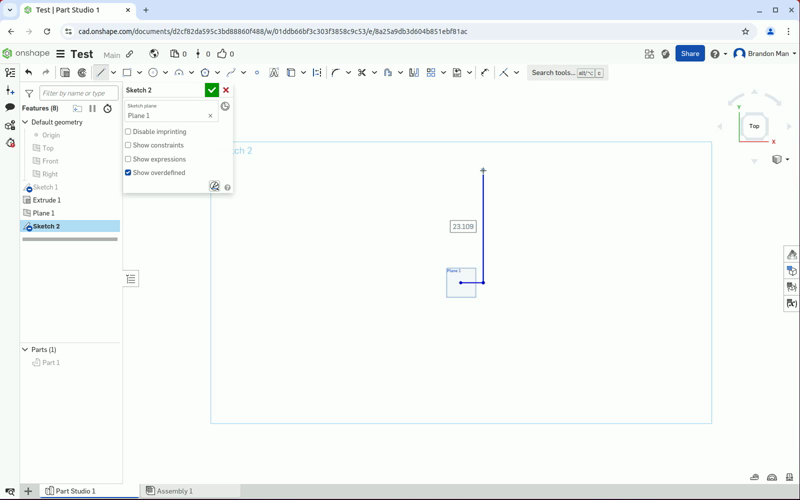
mouse_move(513, 170)
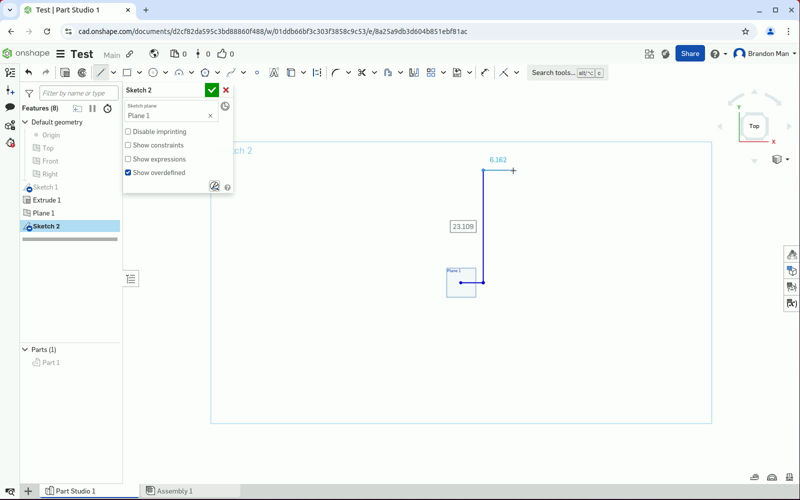
mouse_move(460, 170)
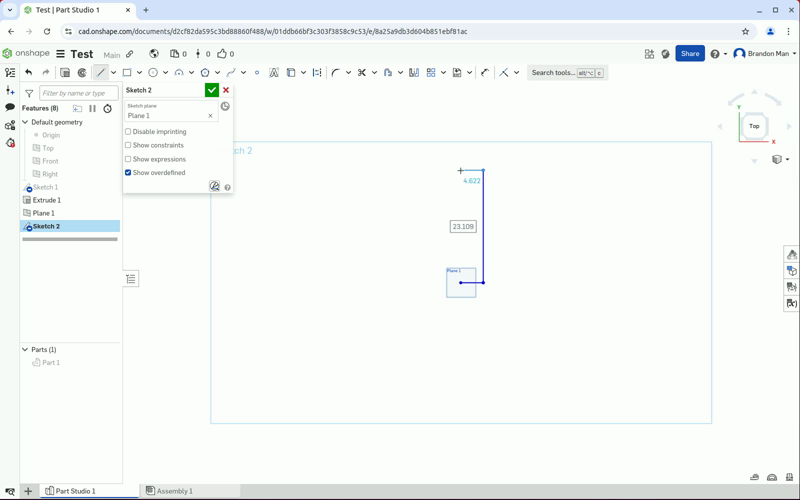
click(460, 170)
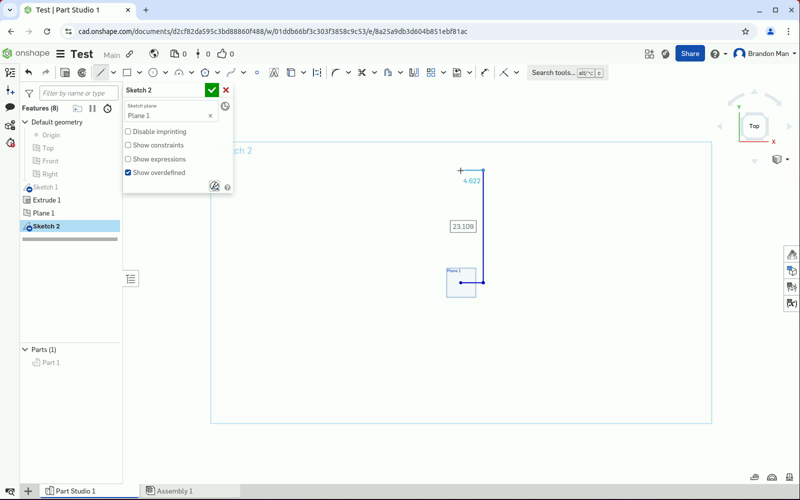
key_up(shift)
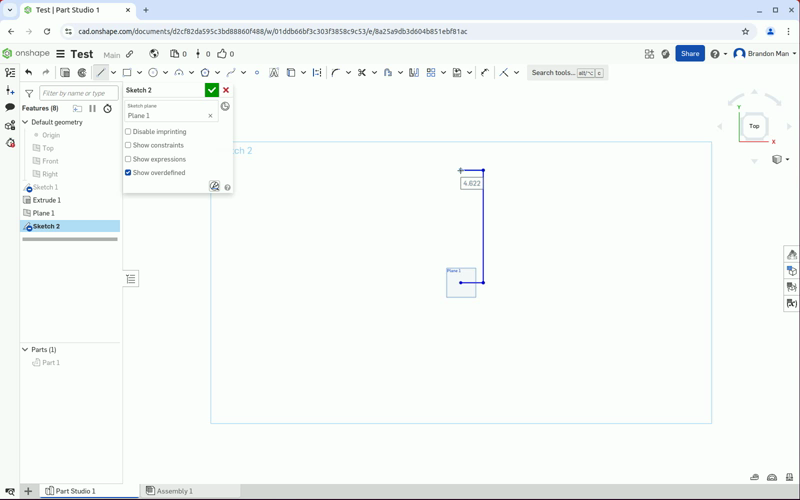
key_down(shift)
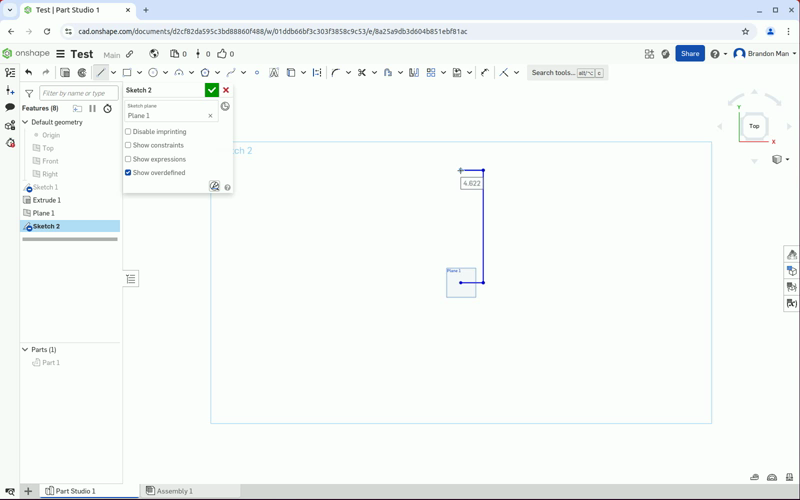
mouse_move(460, 282)
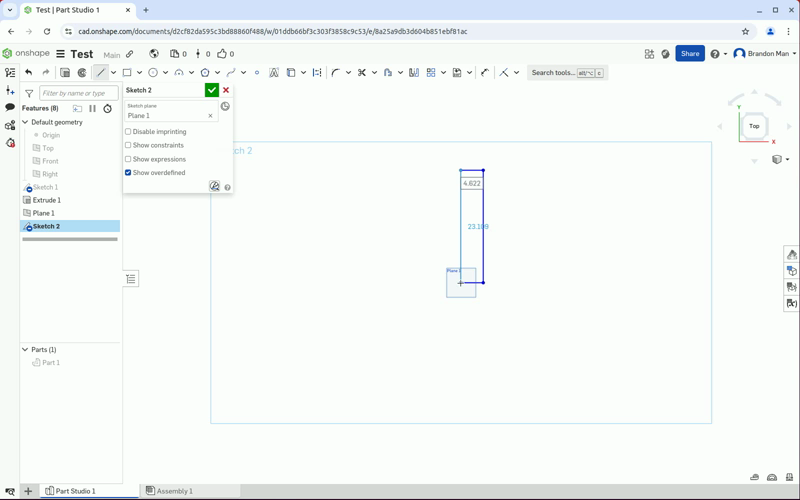
key_up(shift)
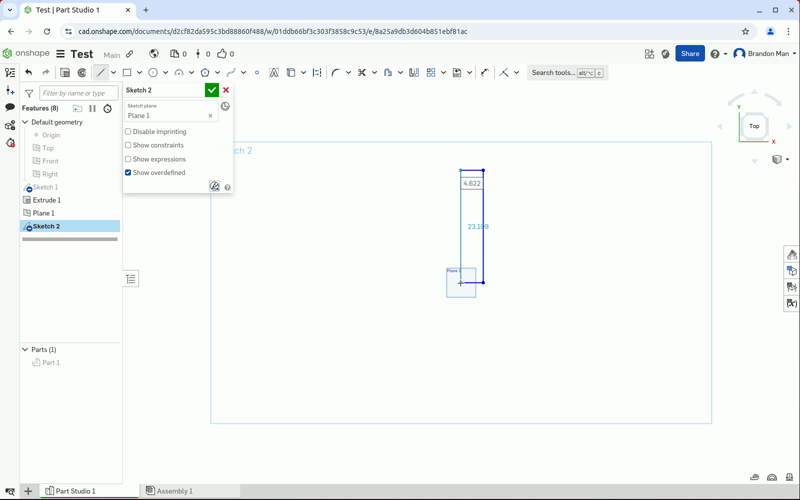
click(460, 282)
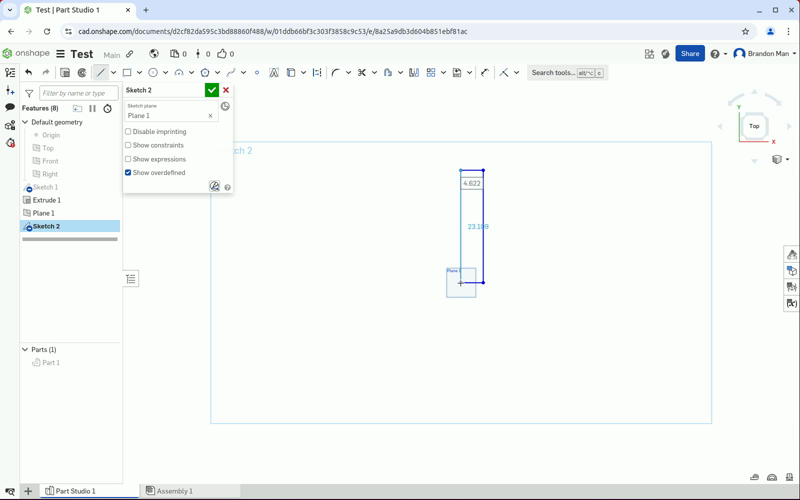
key(esc)
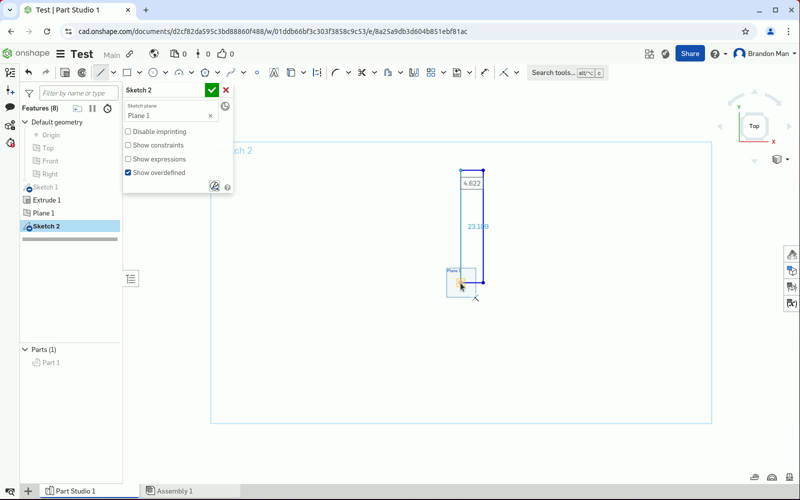
mouse_move(475, 182)
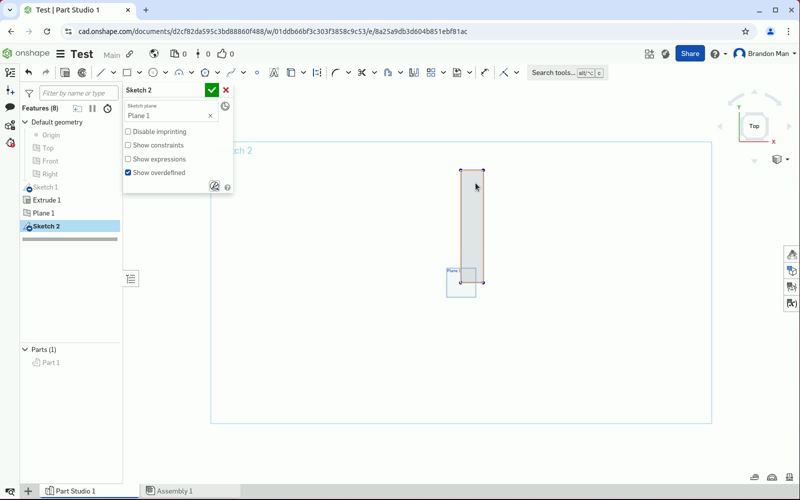
click(475, 182)
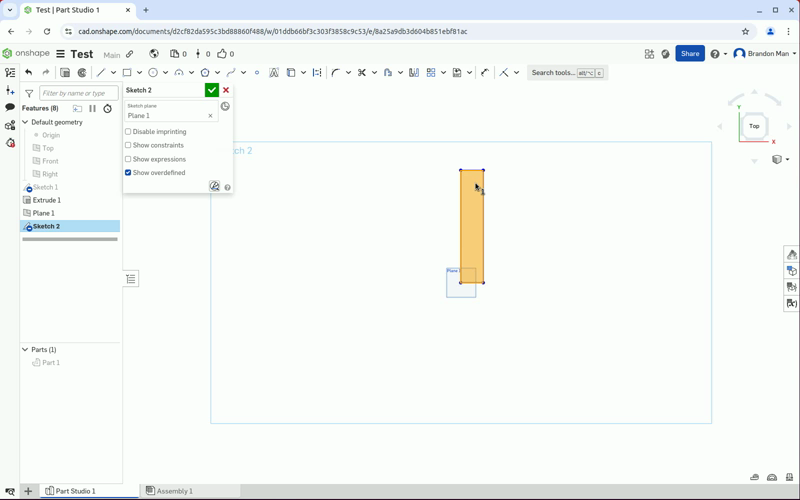
mouse_move(73, 352)
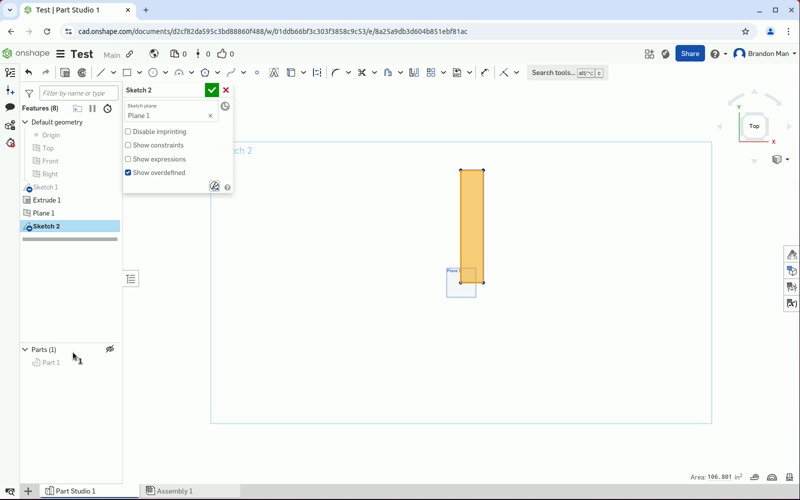
key(shift+y)
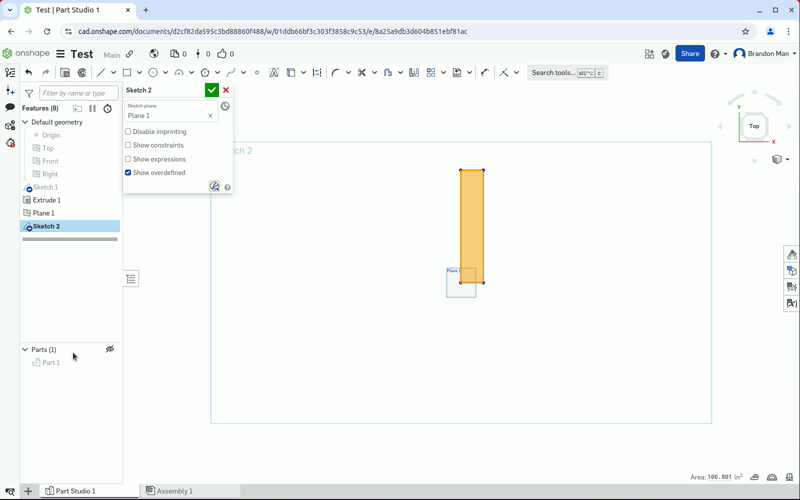
key(shift+e)
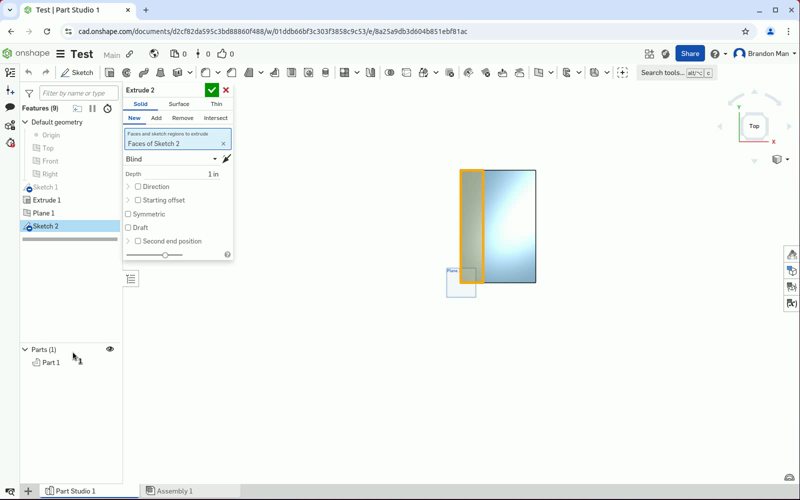
mouse_move(143, 106)
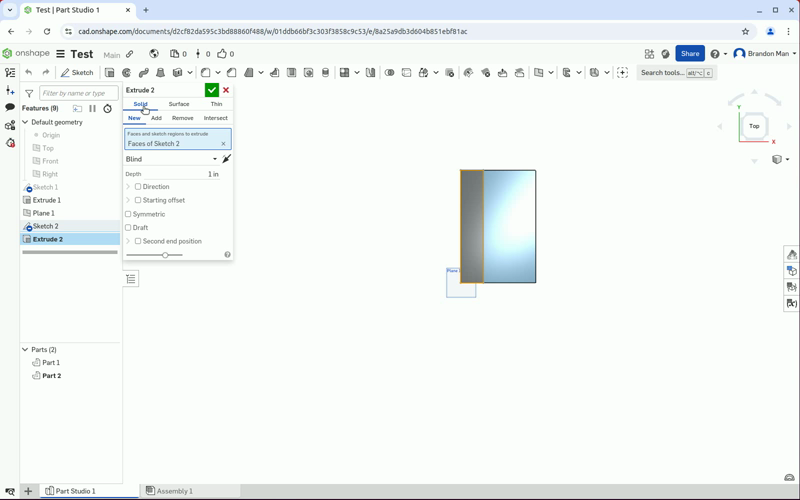
click(143, 106)
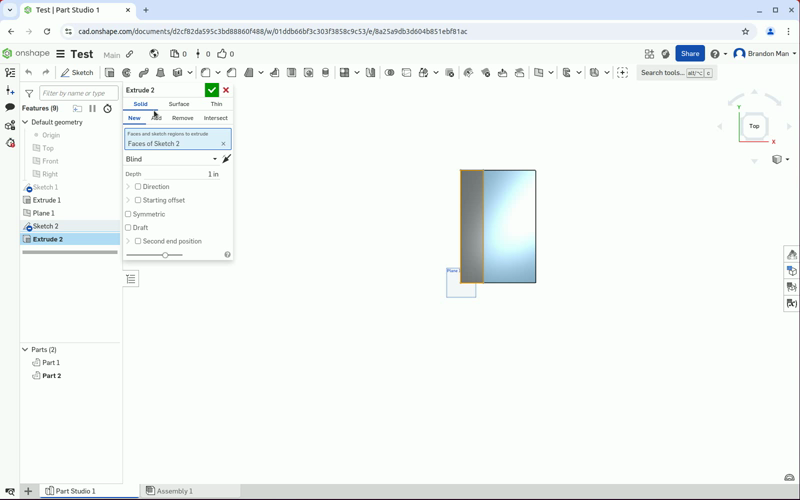
mouse_move(186, 120)
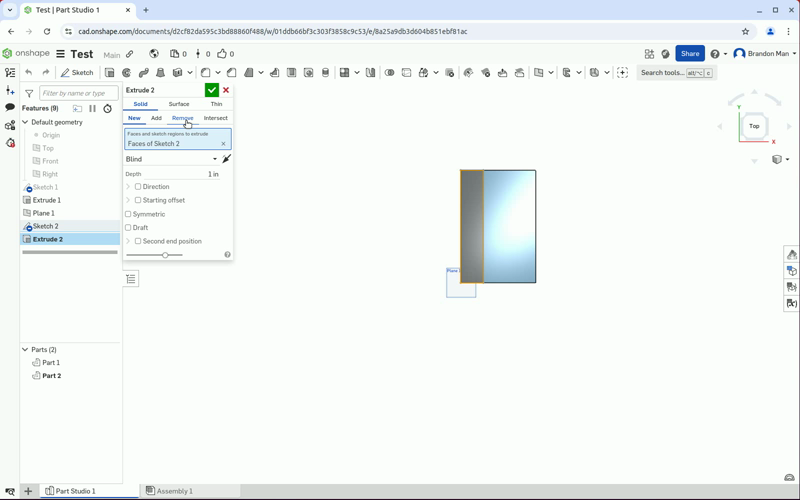
click(186, 120)
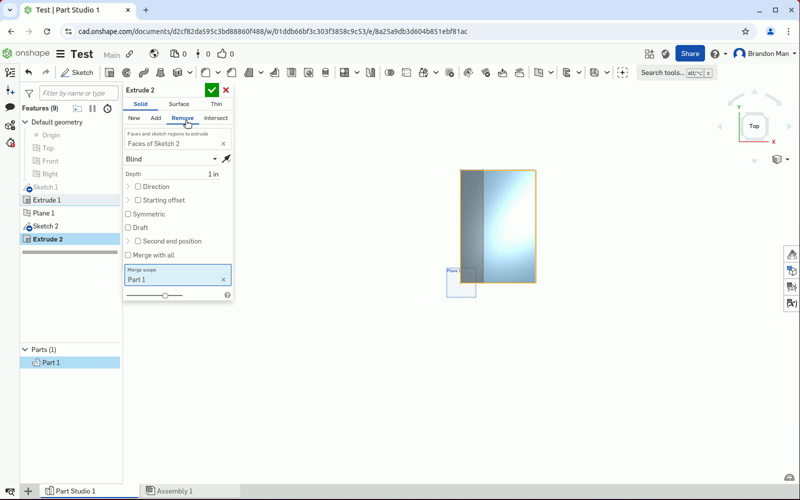
key(tab, 4)
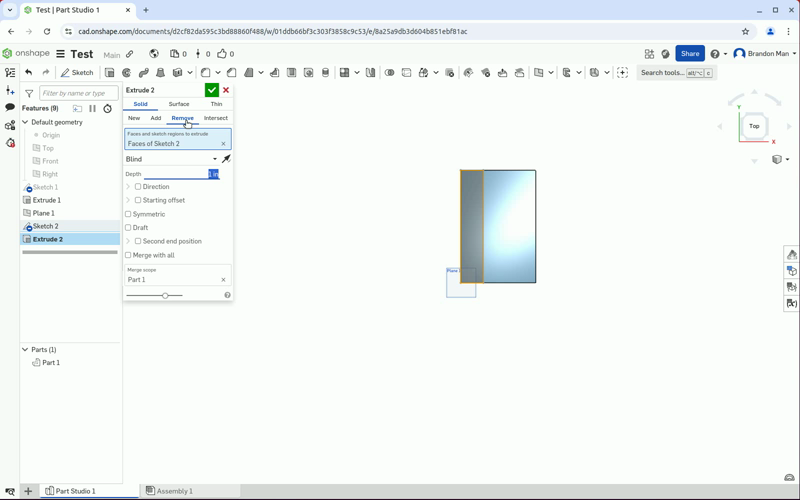
text(4.574)
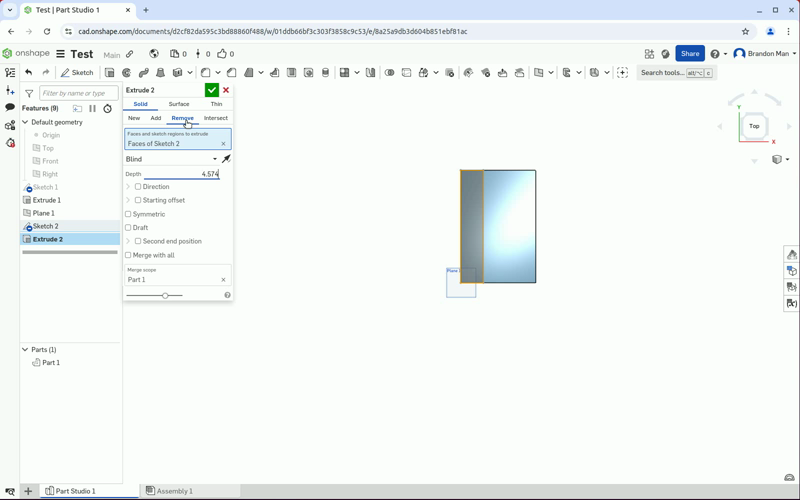
key(tab, 6)
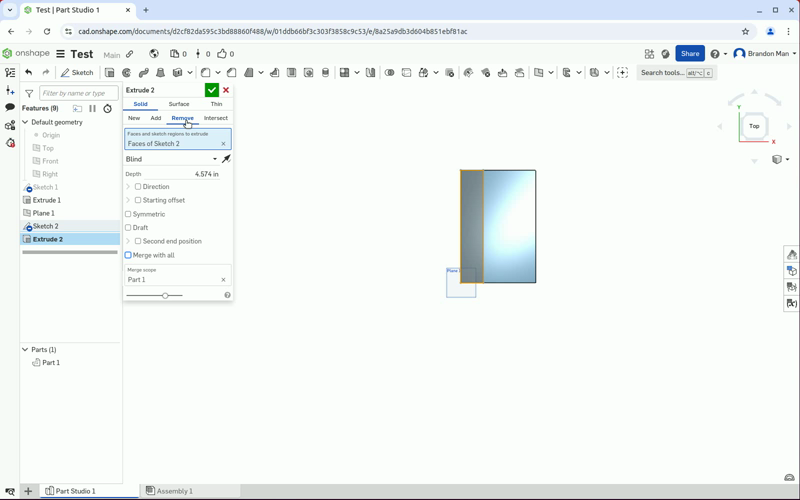
key(space)
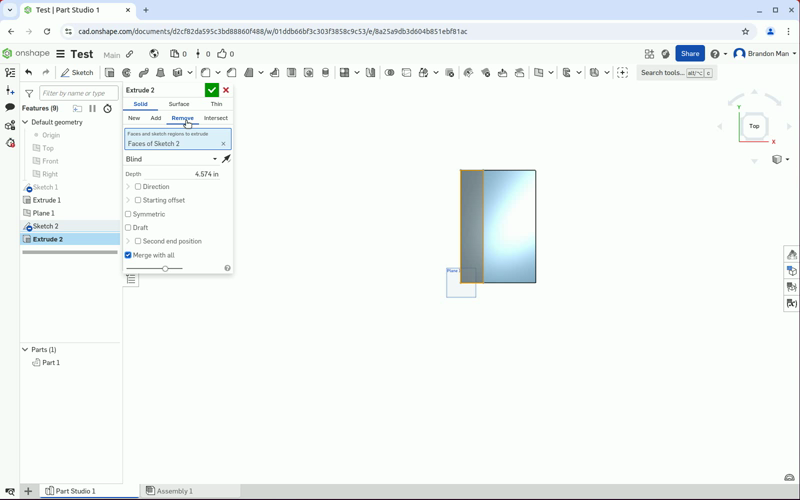
key(enter)
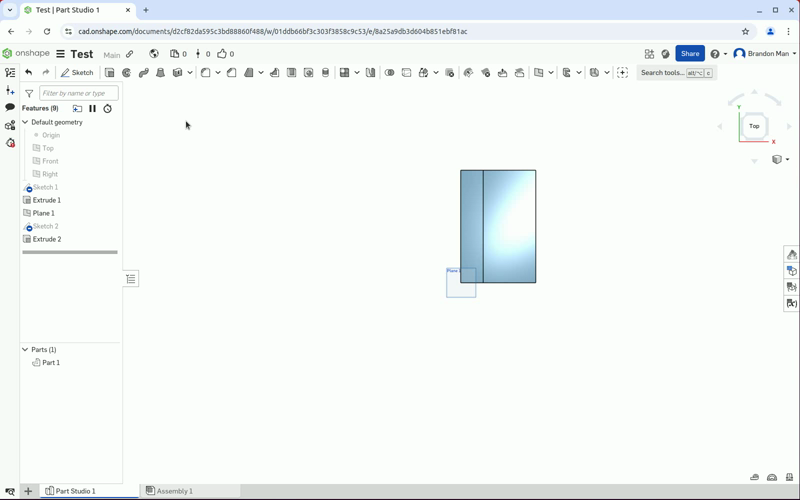
key(shift+h)
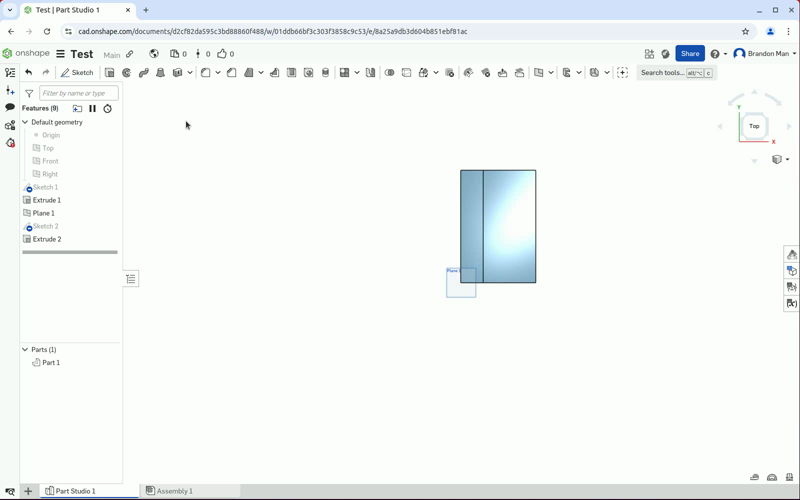
key(shift+h)
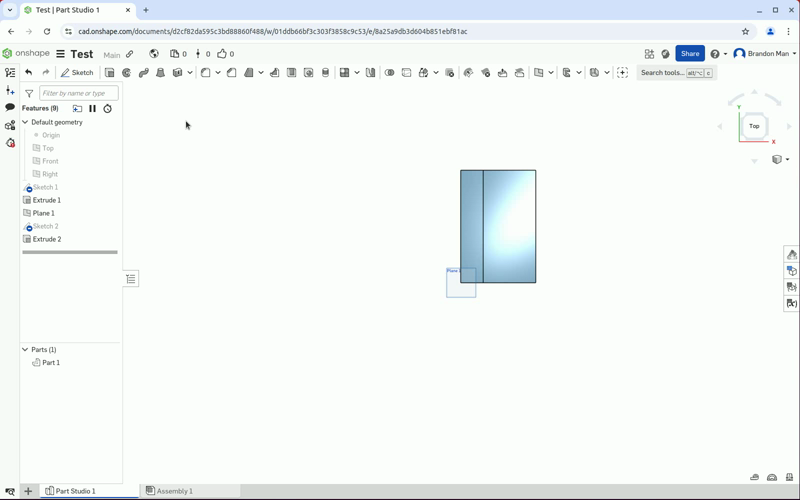
mouse_move(73, 189)
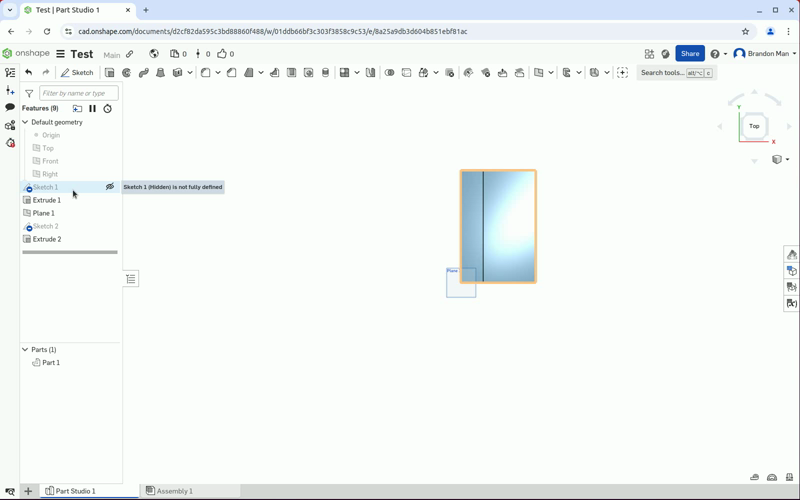
click(73, 189)
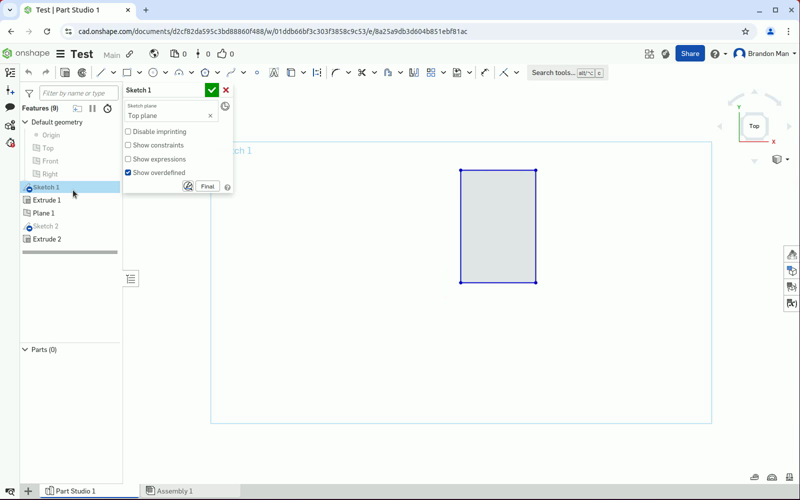
mouse_move(229, 92)
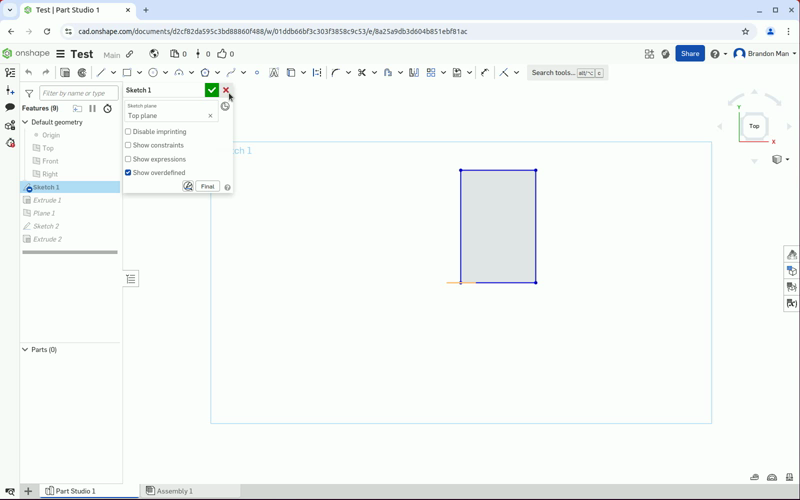
click(229, 92)
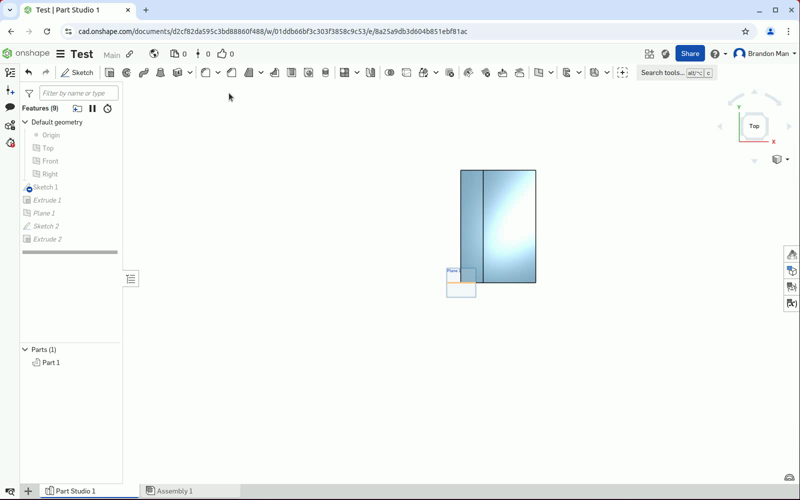
key(shift+s)
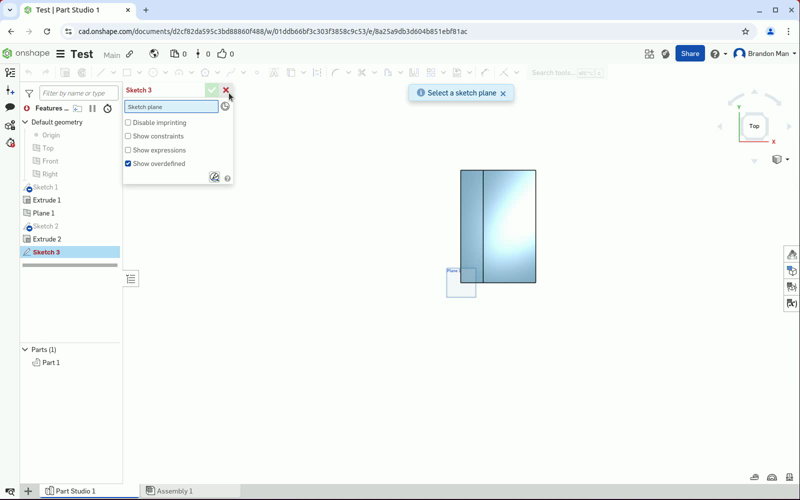
mouse_move(73, 215)
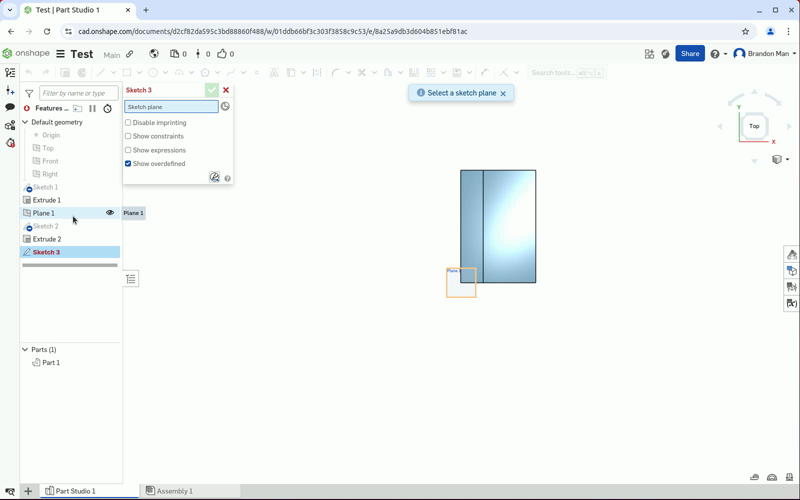
click(73, 215)
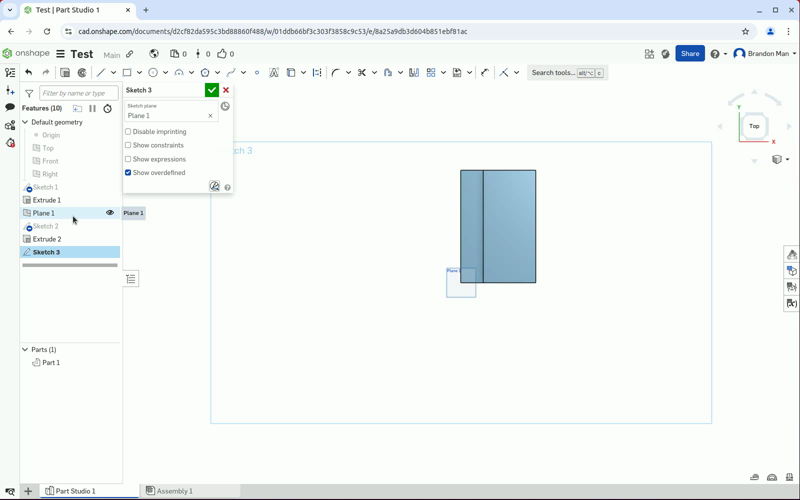
mouse_move(73, 352)
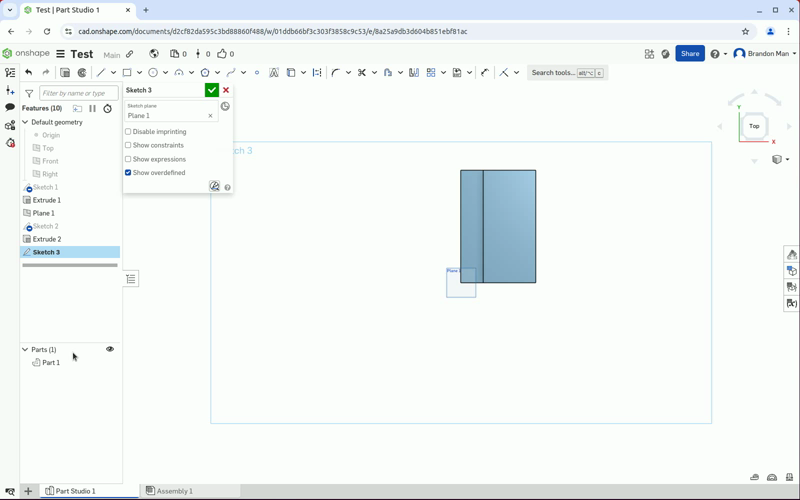
key(y)
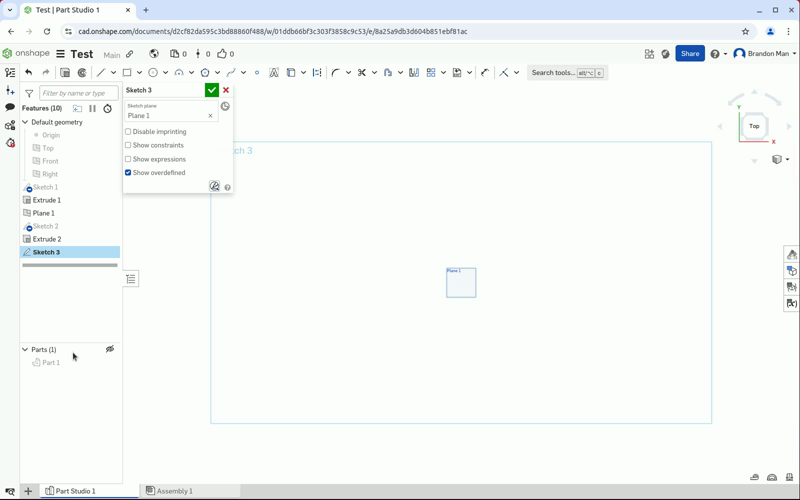
key(c)
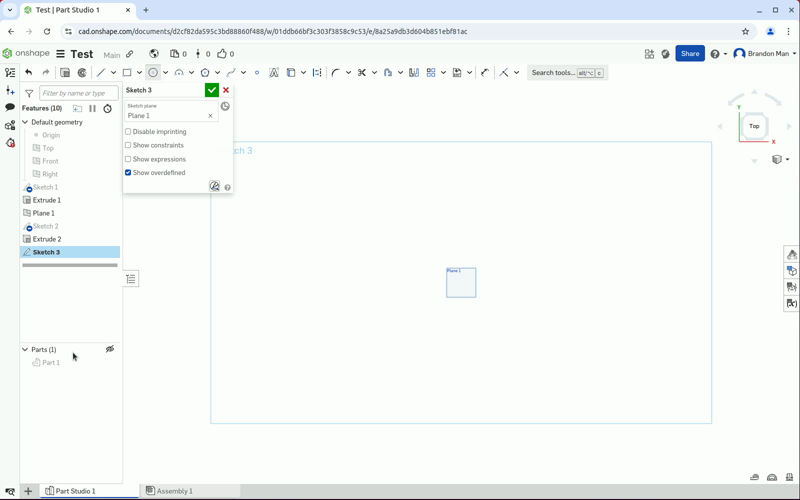
key_down(shift)
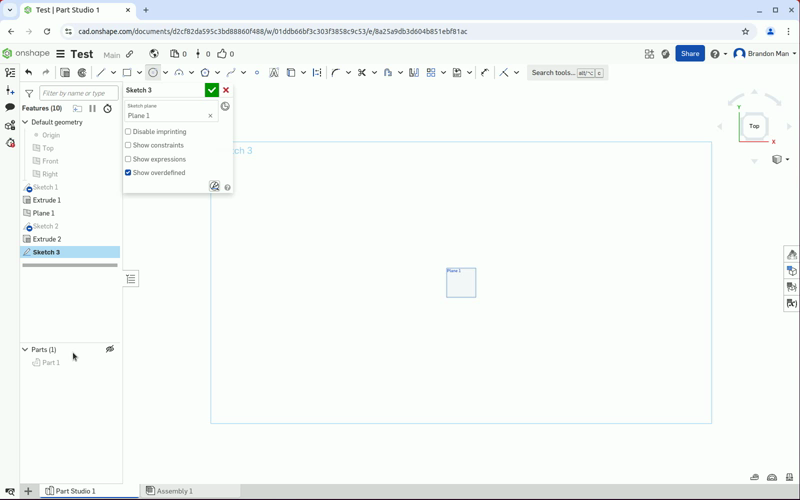
mouse_move(510, 226)
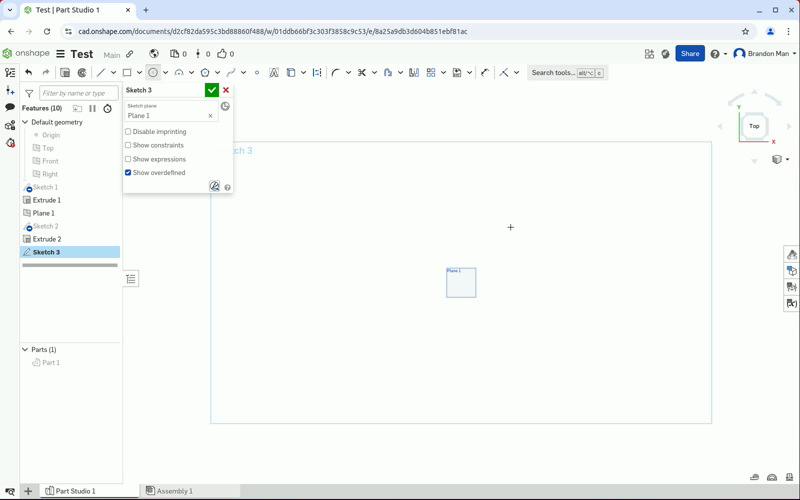
click(510, 226)
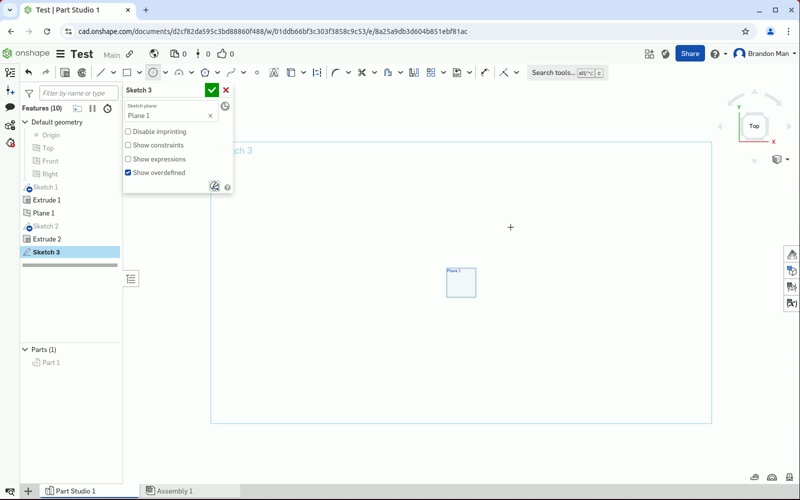
key_up(shift)
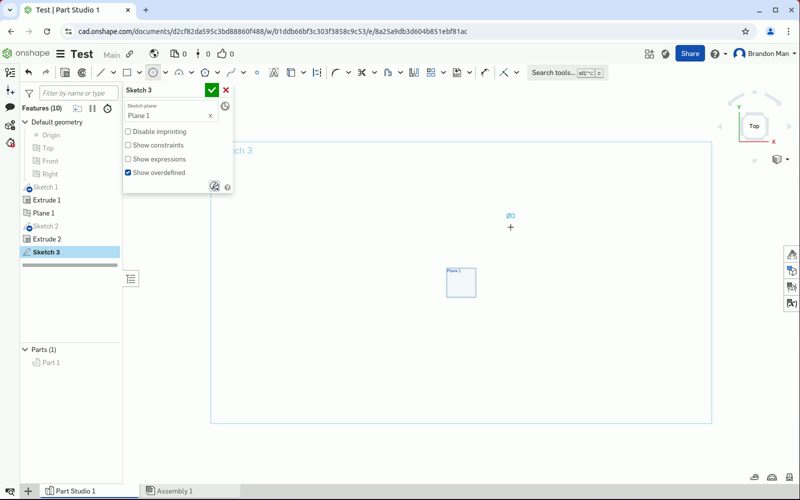
mouse_move(526, 226)
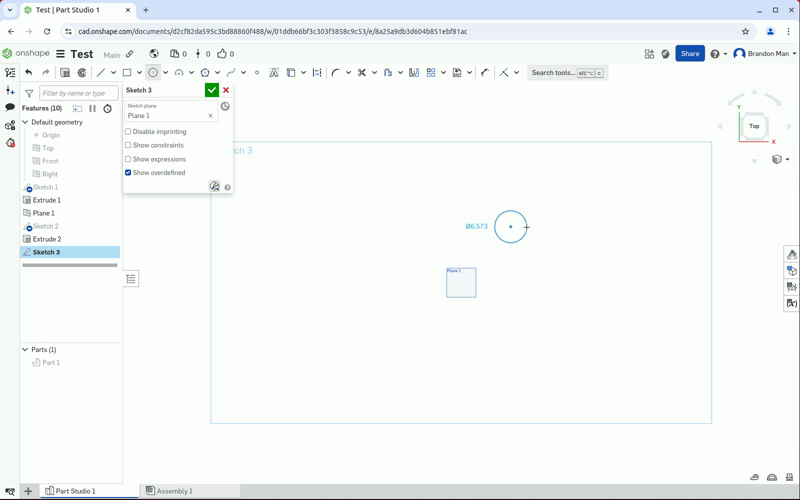
click(526, 226)
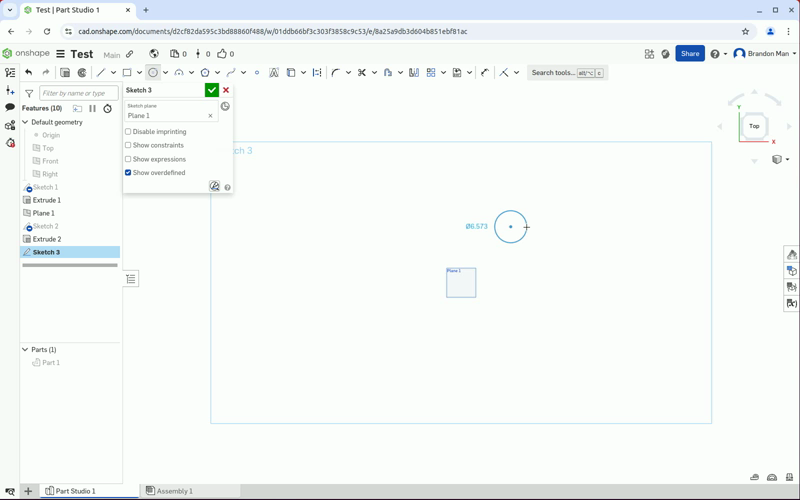
key(esc)
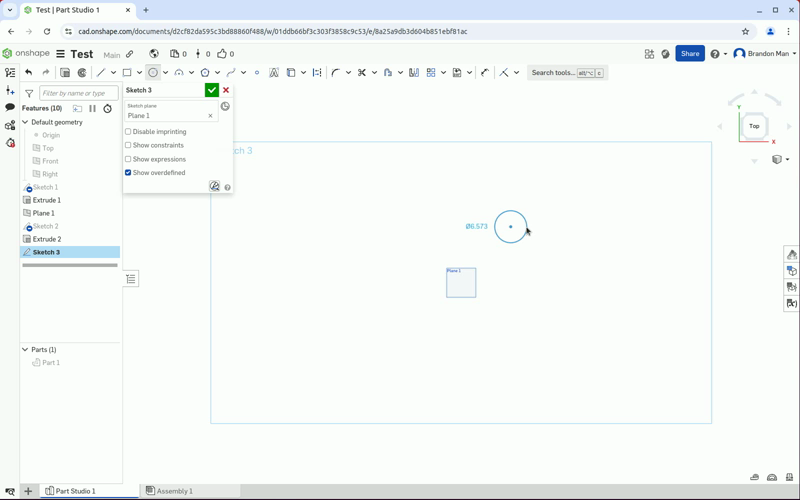
mouse_move(515, 231)
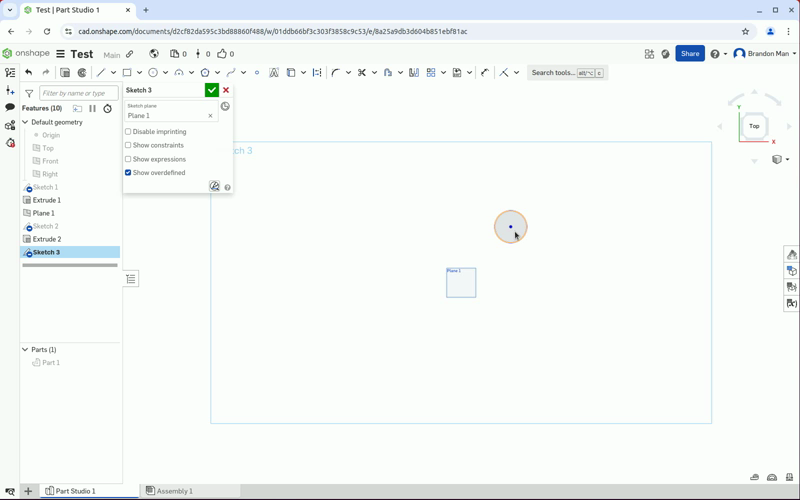
scroll(6)
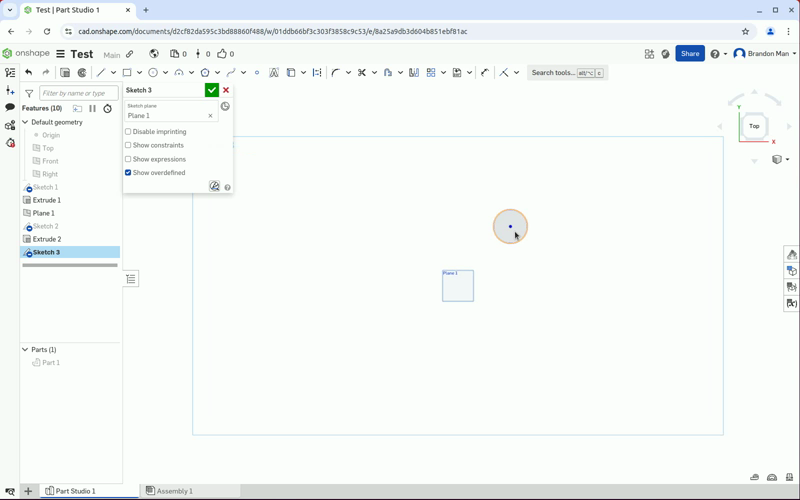
scroll(6)
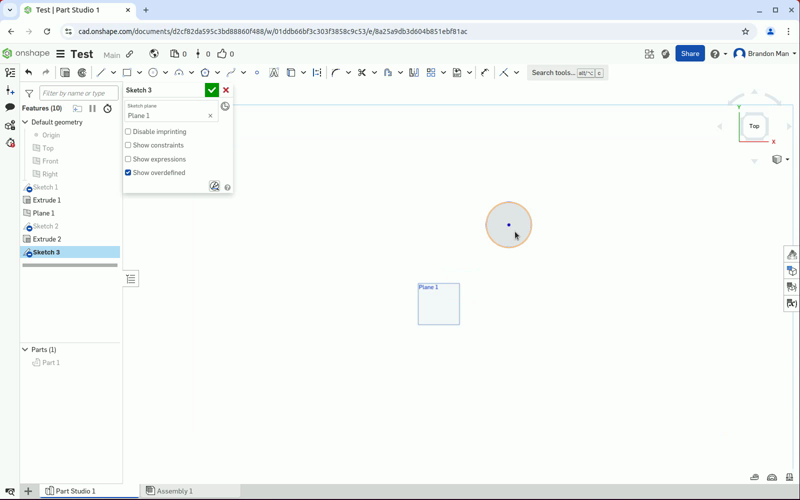
scroll(6)
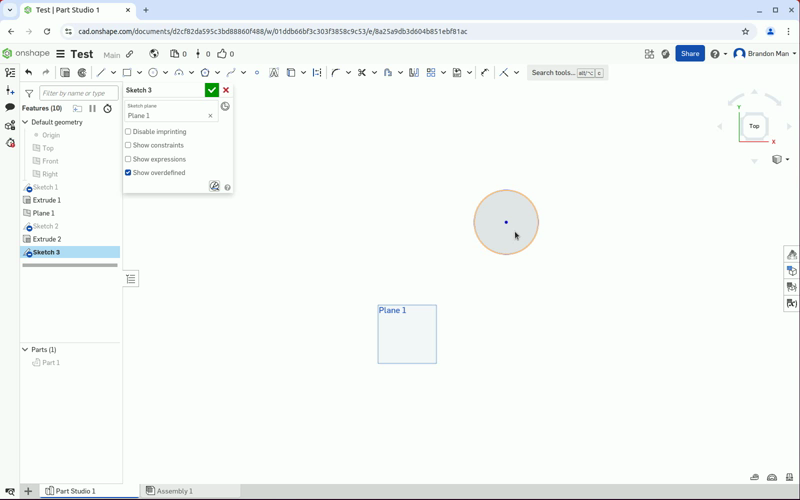
scroll(6)
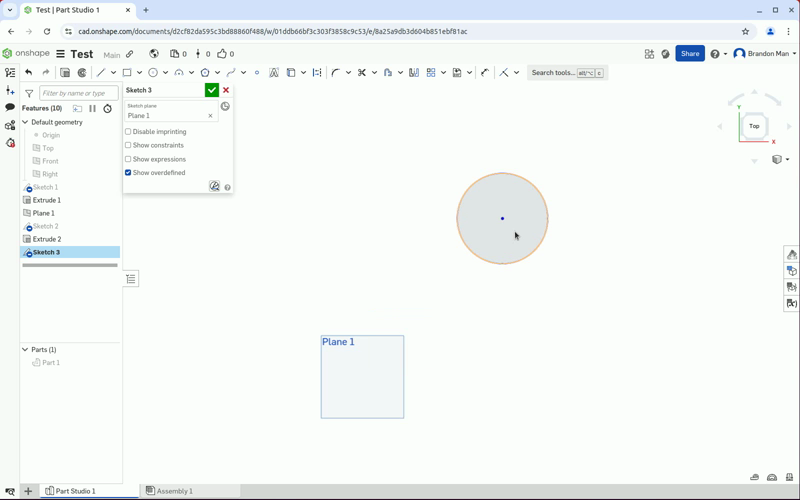
scroll(6)
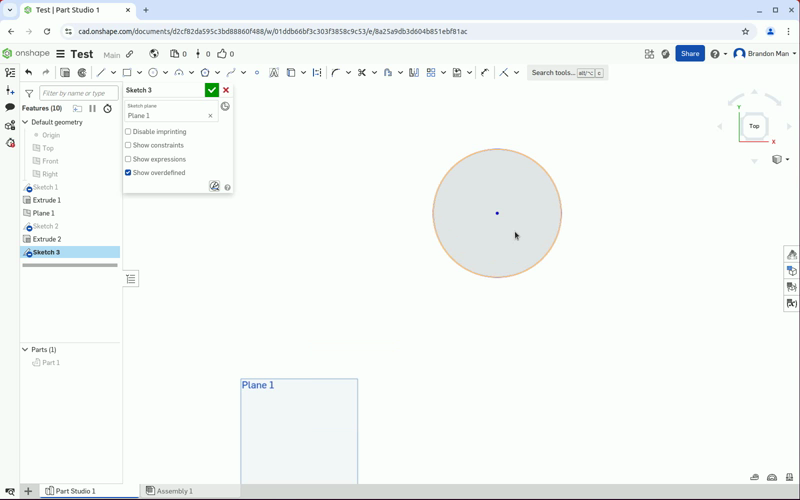
scroll(6)
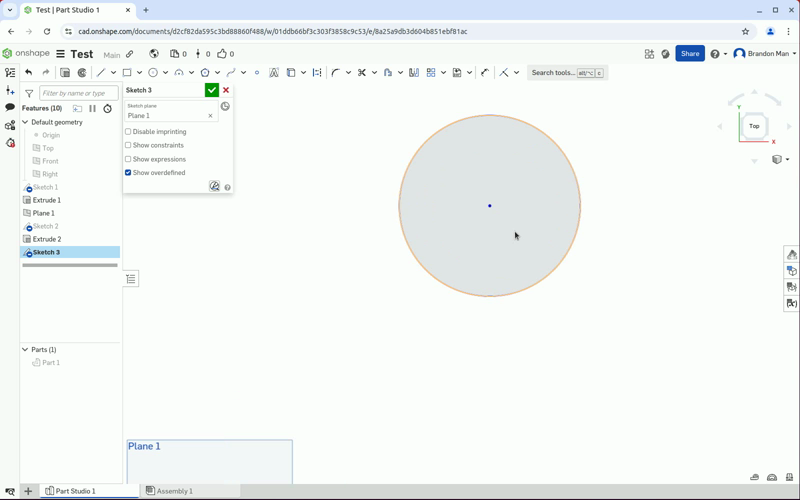
scroll(6)
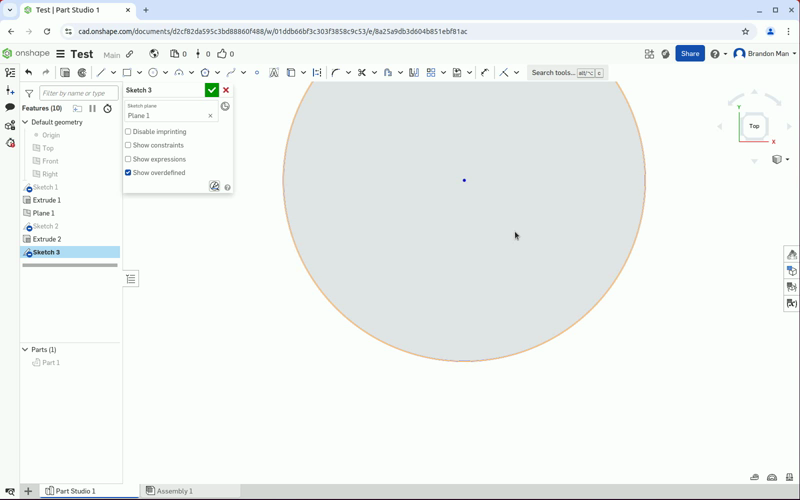
click(515, 231)
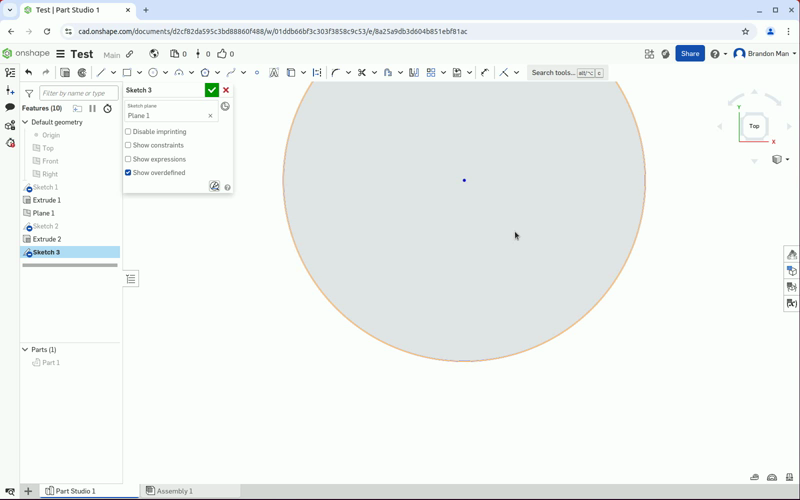
scroll(-6)
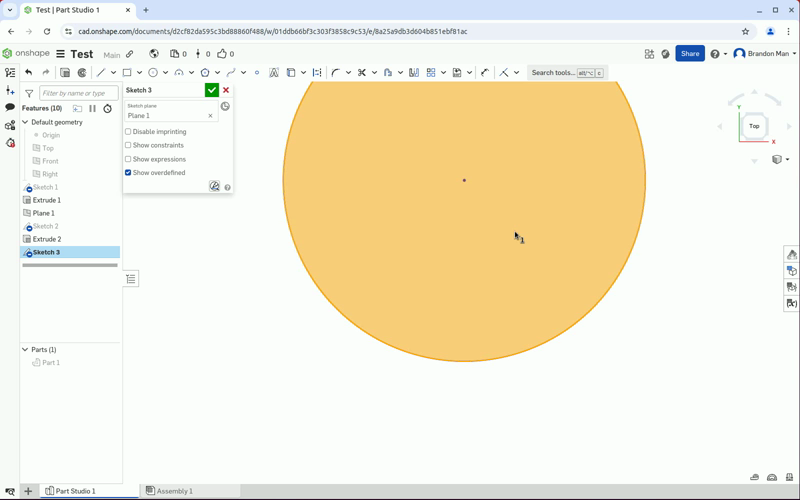
scroll(-6)
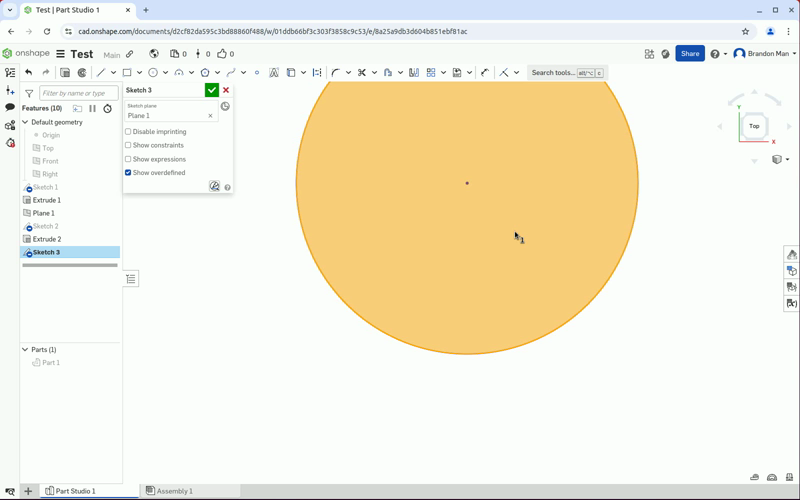
scroll(-6)
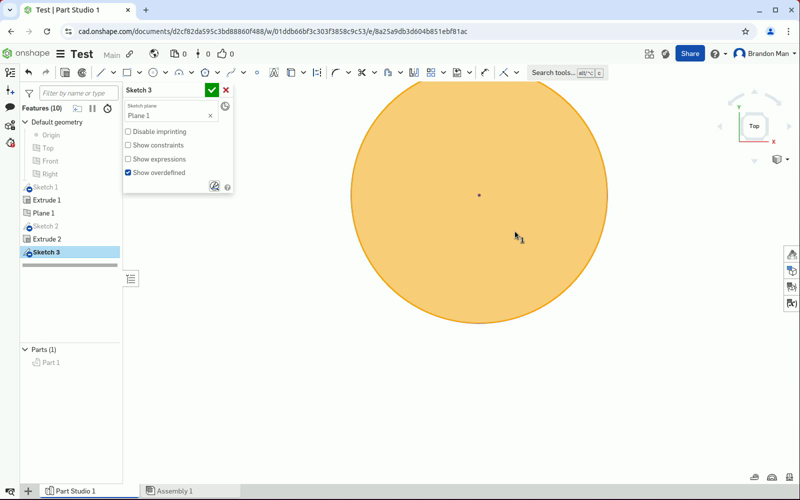
scroll(-6)
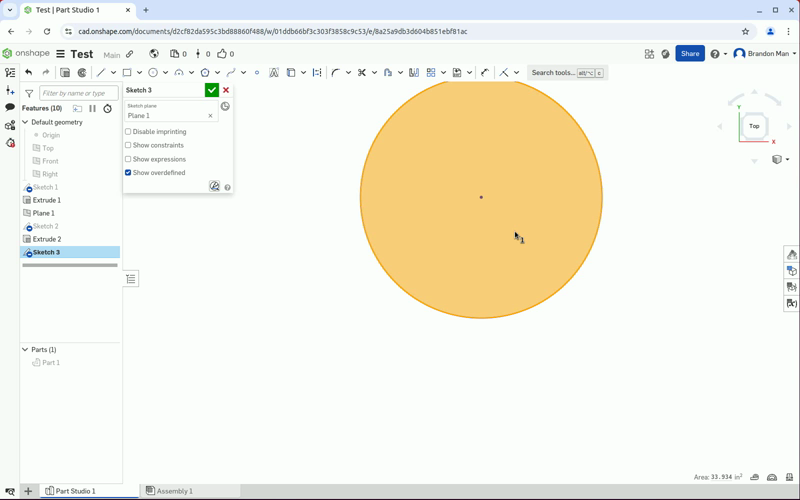
scroll(-6)
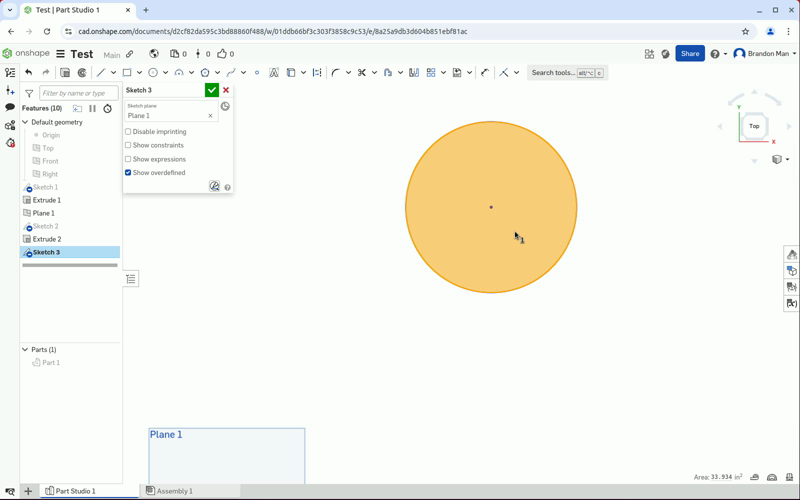
scroll(-6)
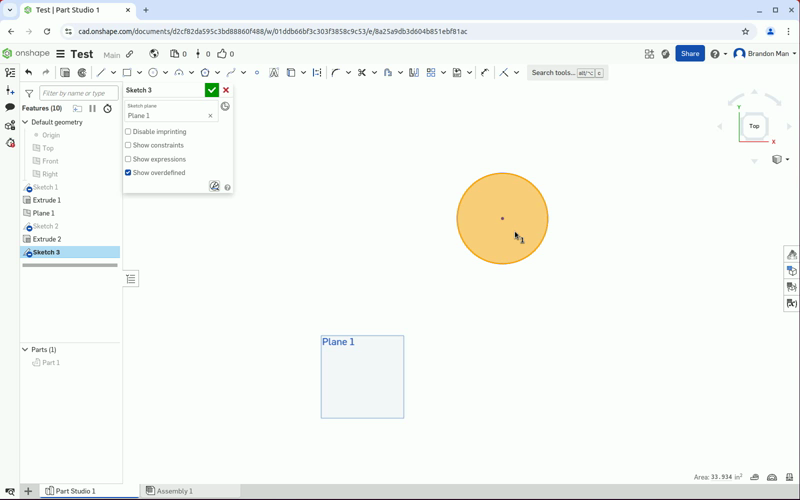
scroll(-6)
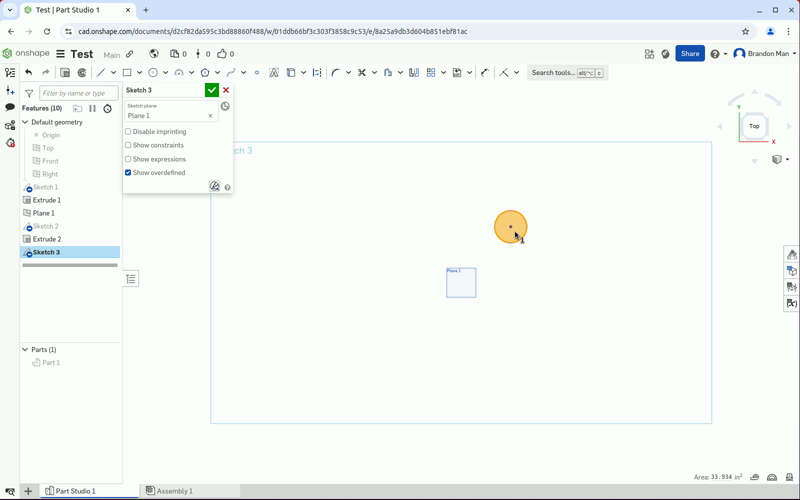
mouse_move(73, 352)
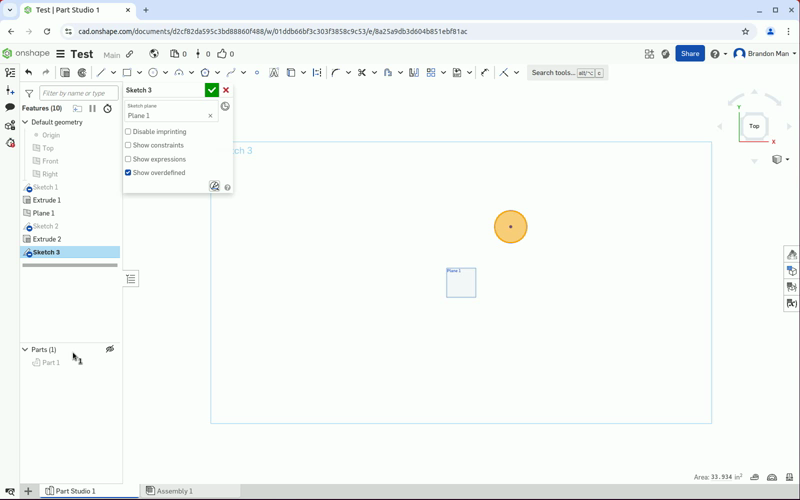
key(shift+y)
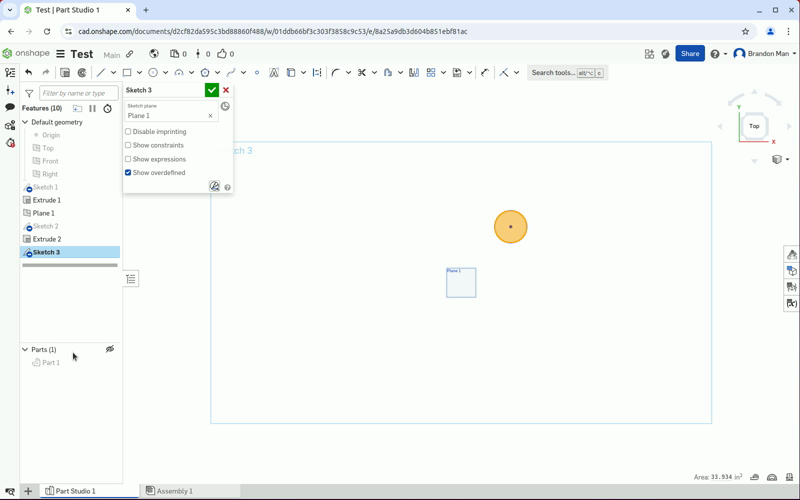
key(shift+e)
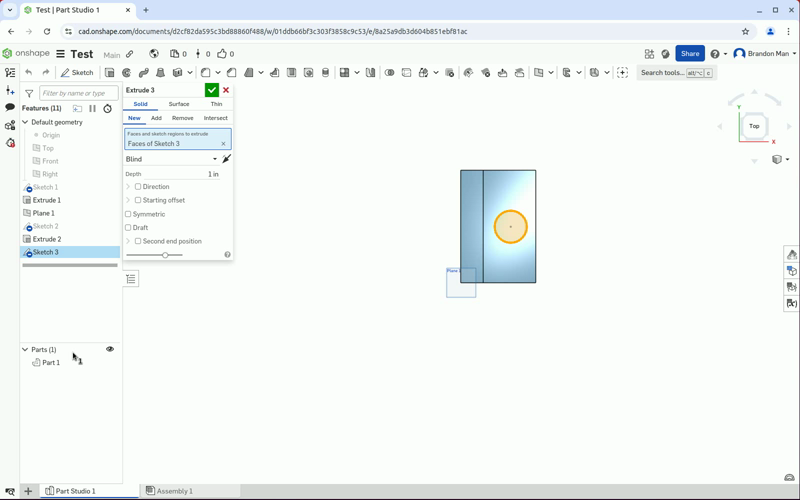
mouse_move(143, 106)
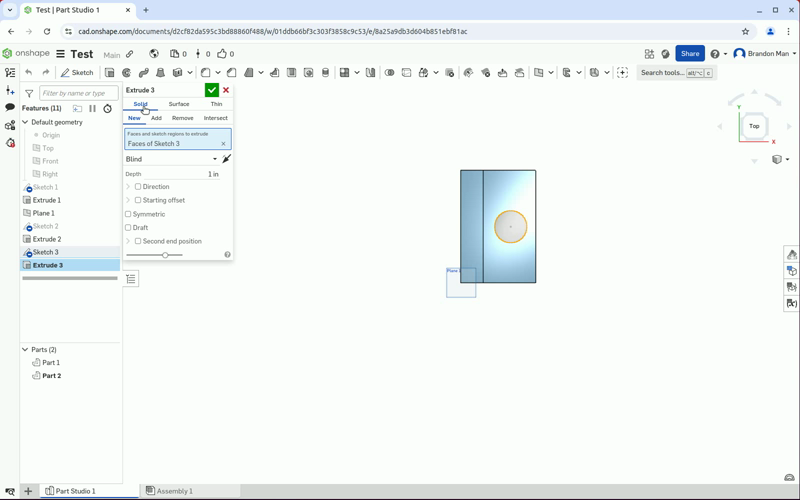
click(143, 106)
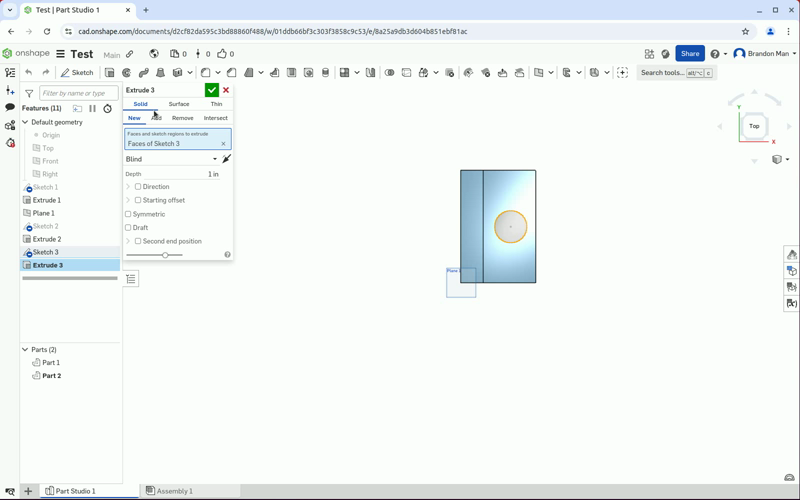
mouse_move(186, 120)
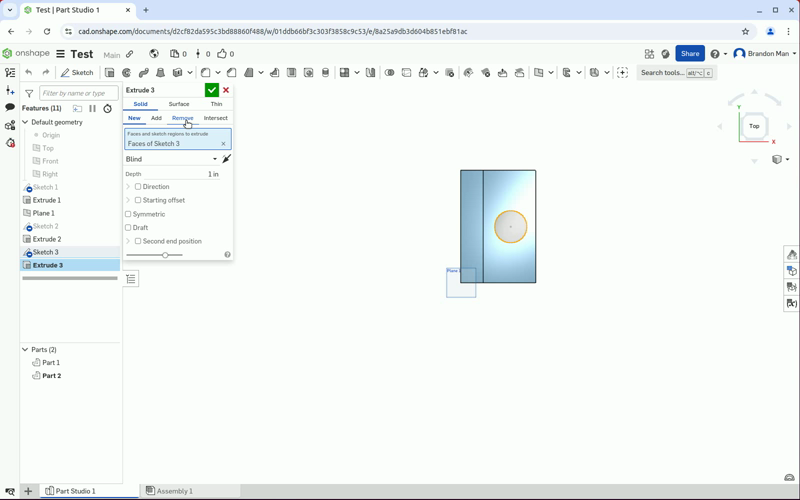
click(186, 120)
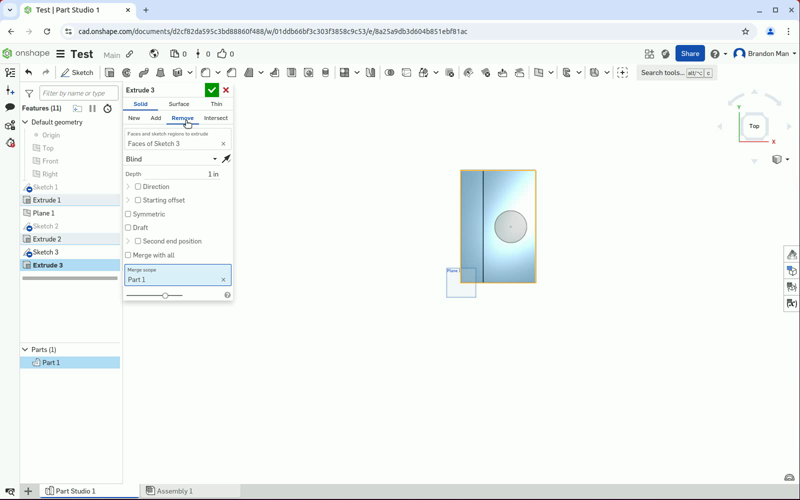
key(tab, 4)
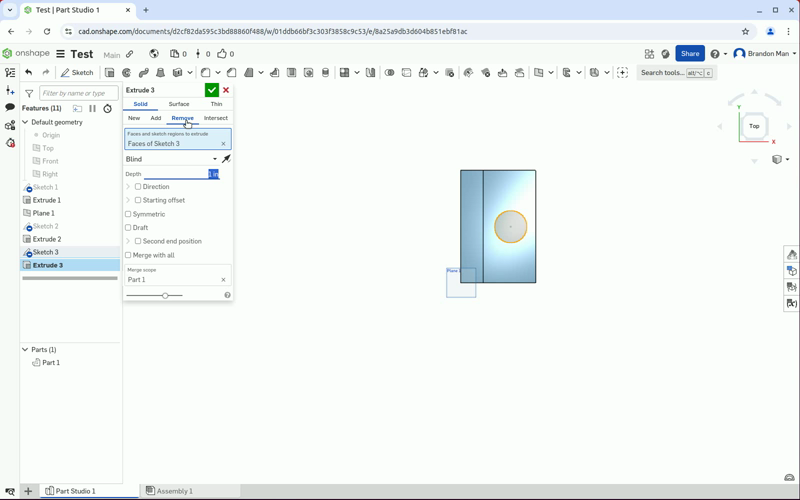
text(30.811)
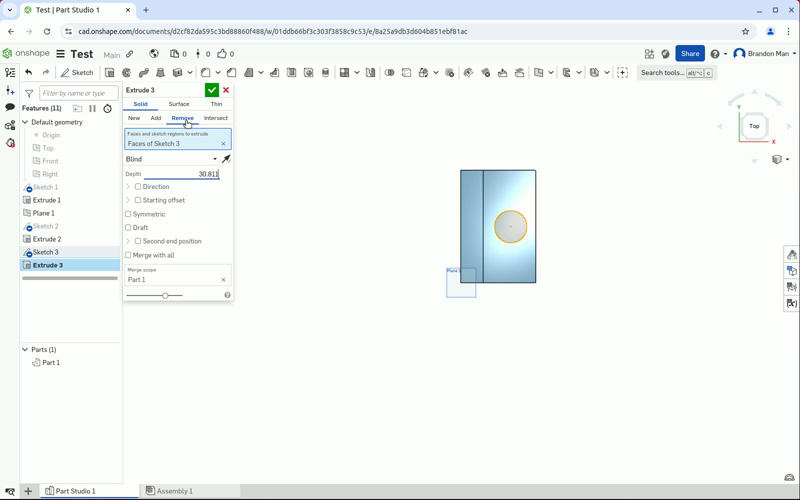
key(tab, 6)
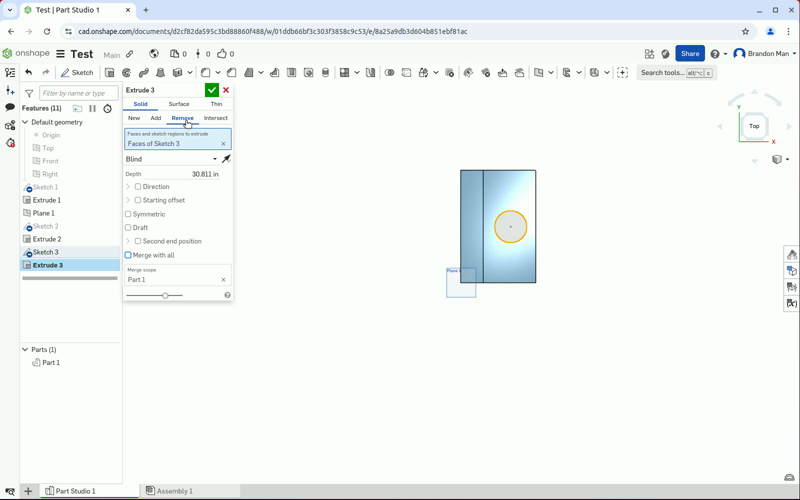
key(space)
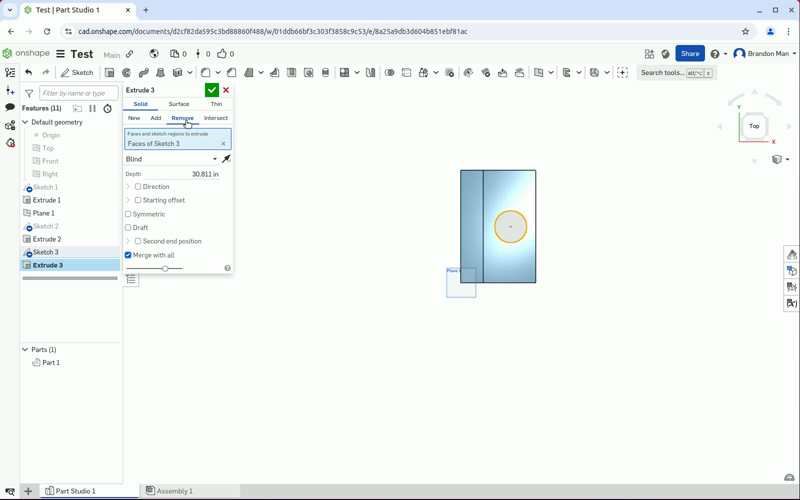
key(enter)
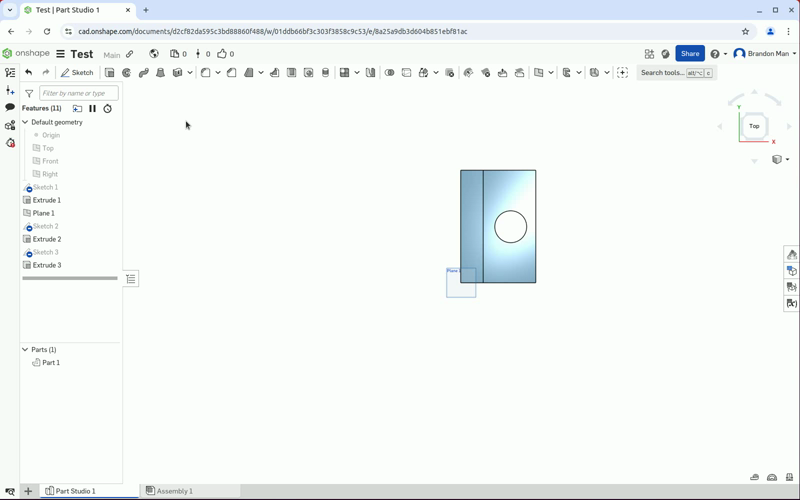
key(shift+h)
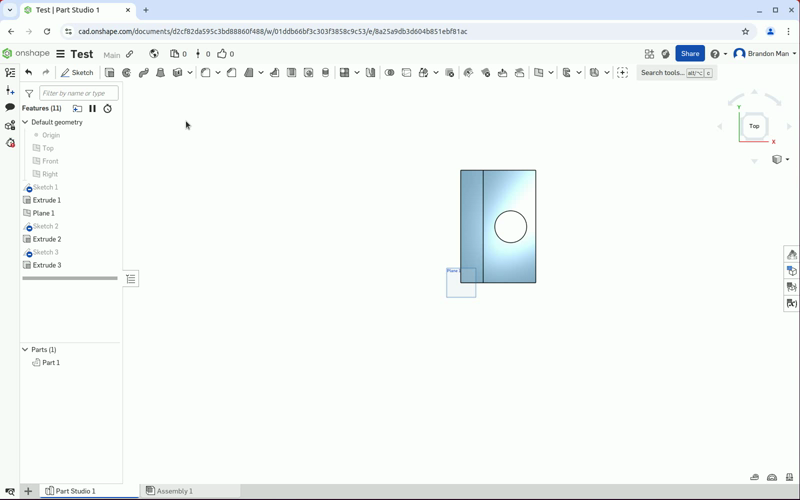
key(shift+h)
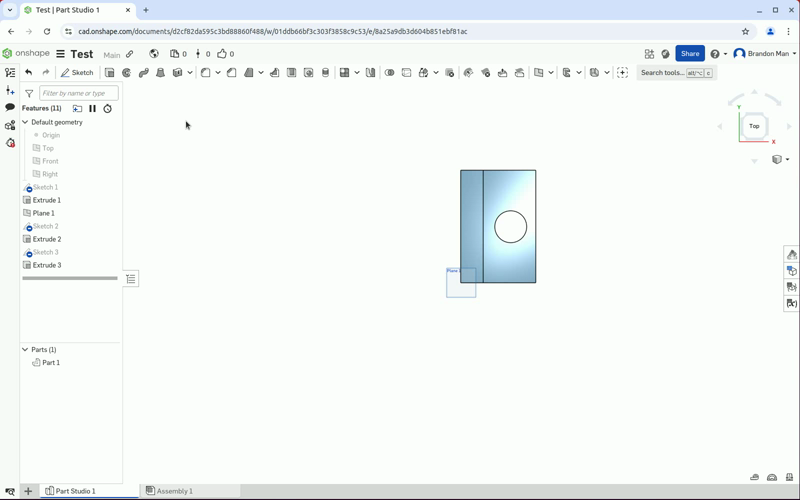
key(shift+7)
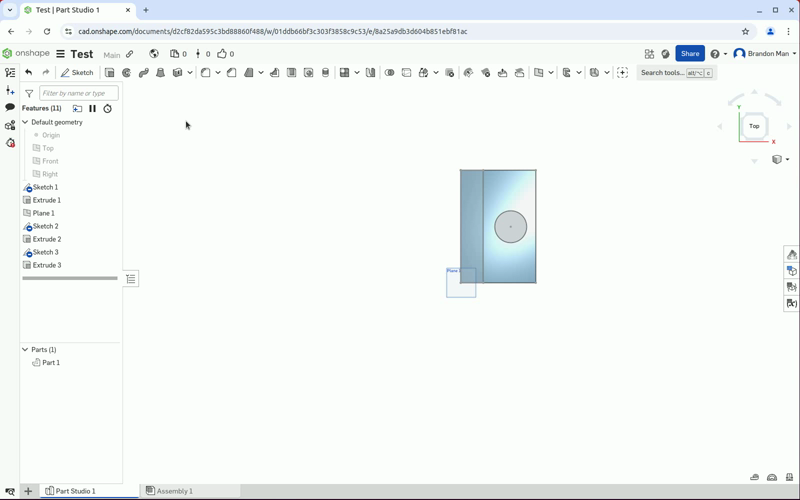
key(up, 3)
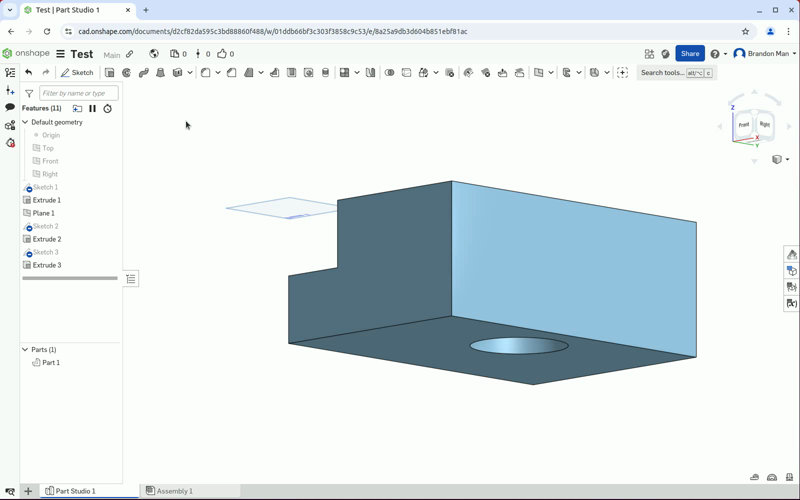
key(left, 3)
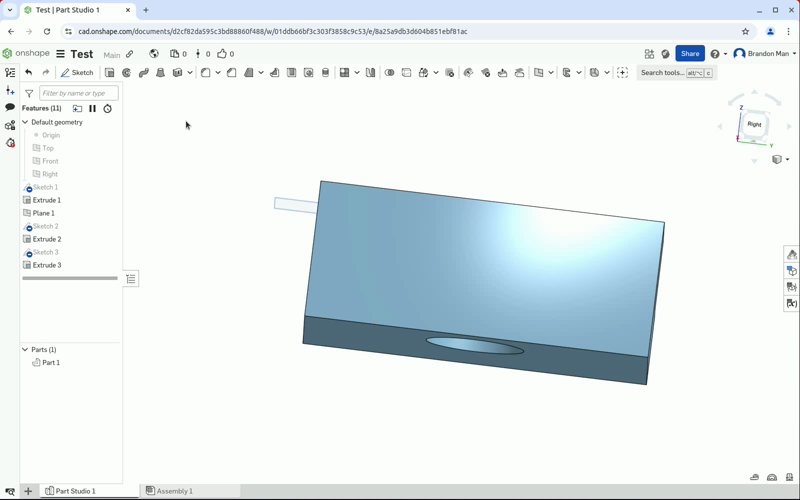
key(right, 3)
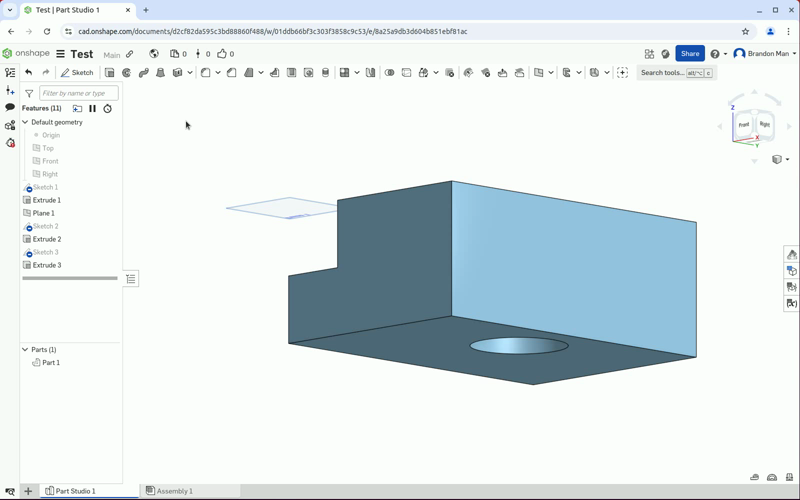
key(down, 3)
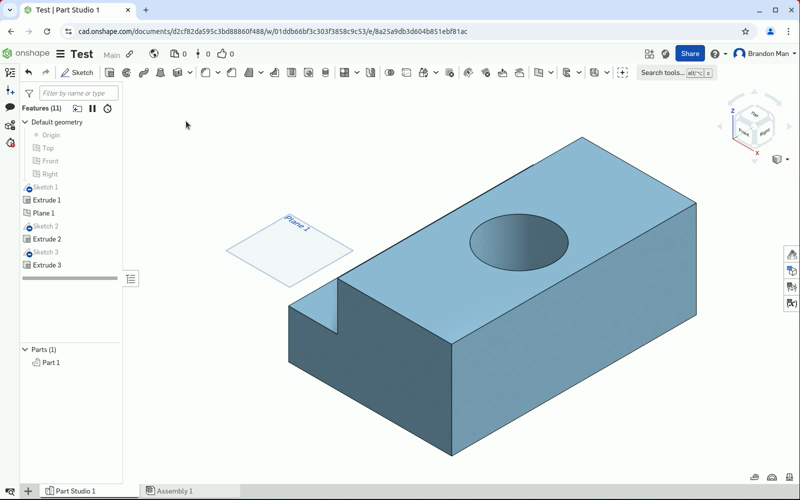
mouse_move(73, 189)
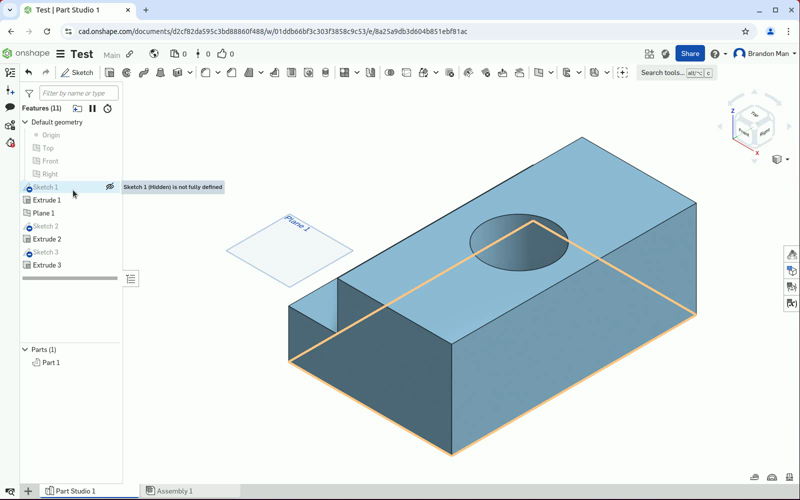
click(73, 189)